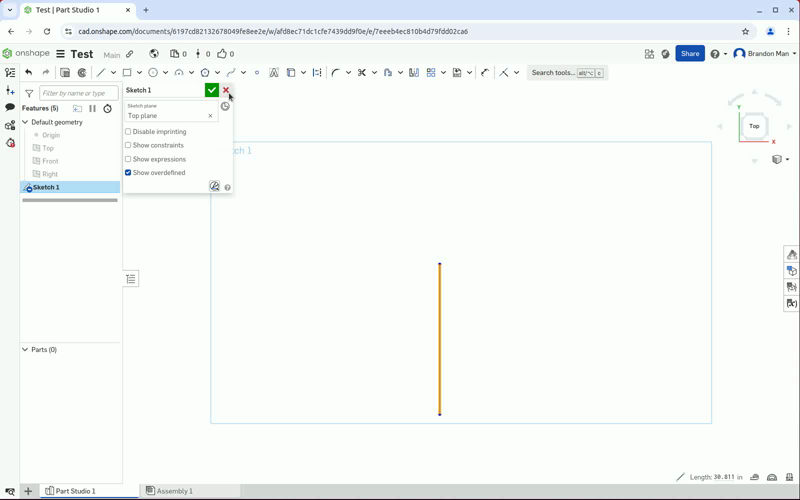
key(shift+h)
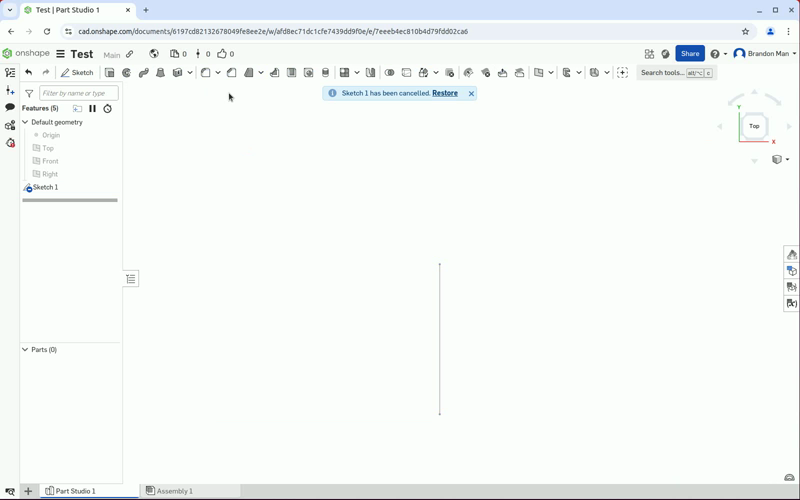
key(shift+s)
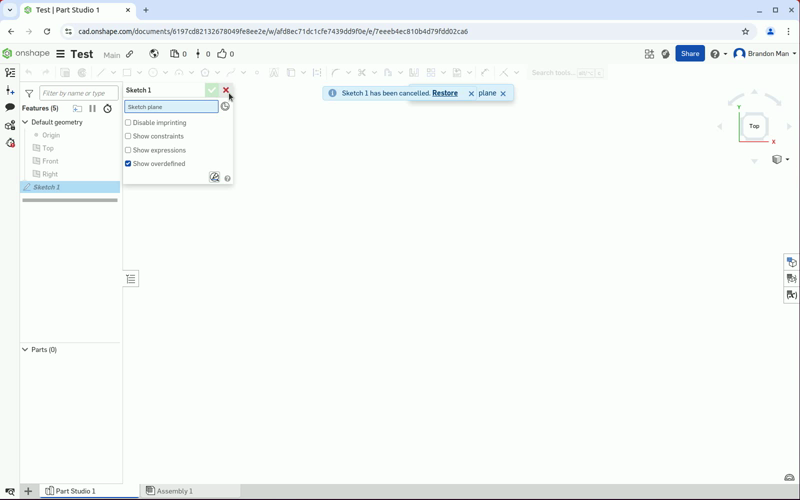
mouse_move(73, 150)
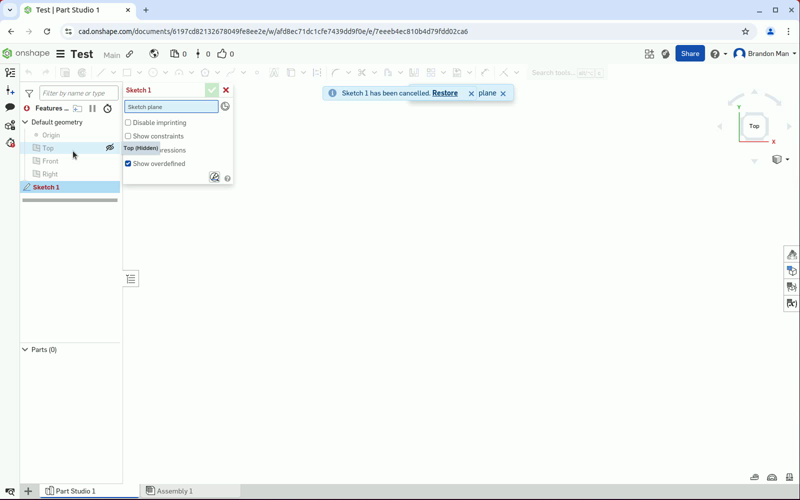
click(73, 150)
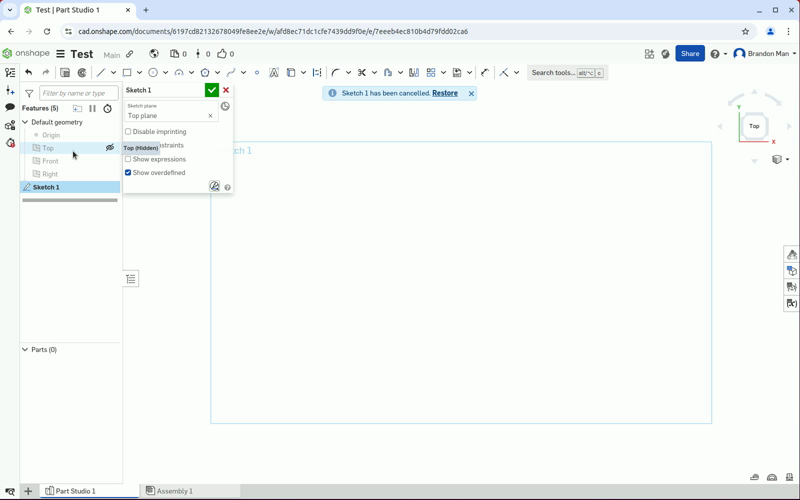
mouse_move(73, 352)
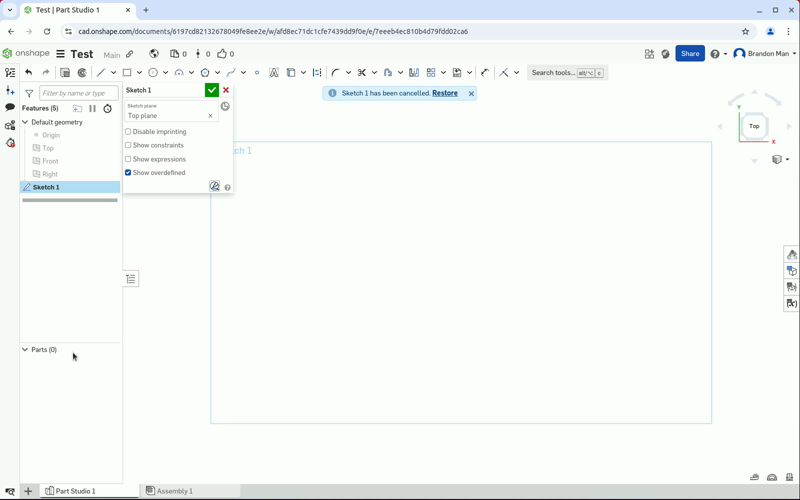
key(y)
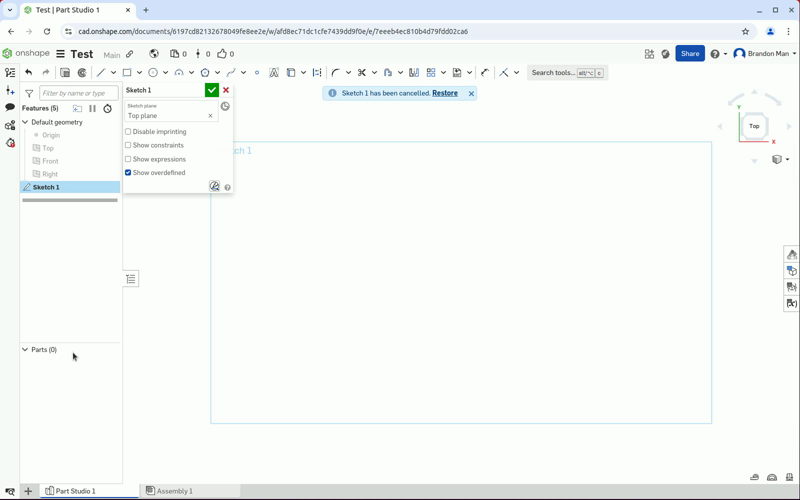
key(c)
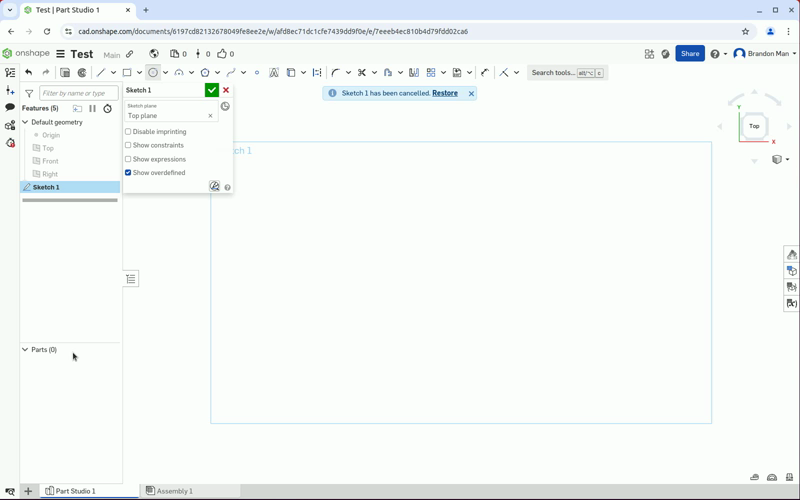
key_down(shift)
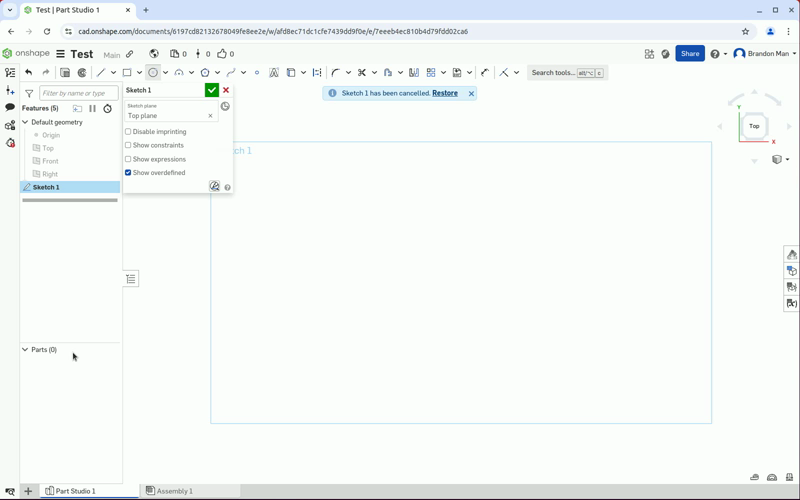
mouse_move(356, 259)
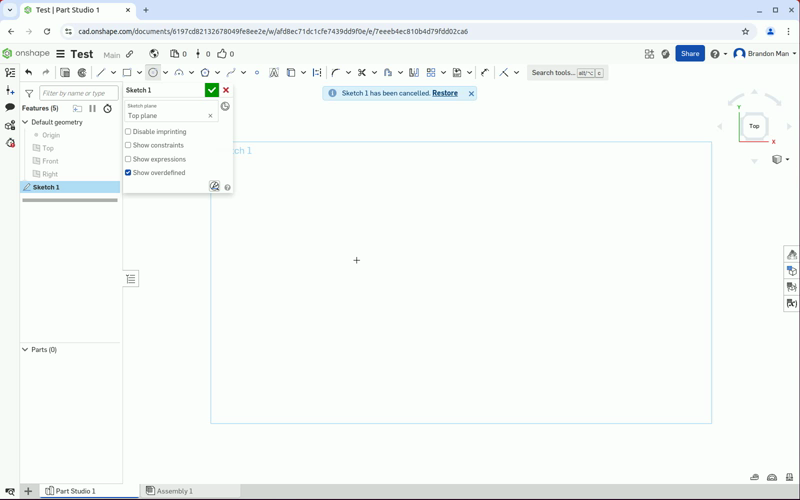
click(356, 259)
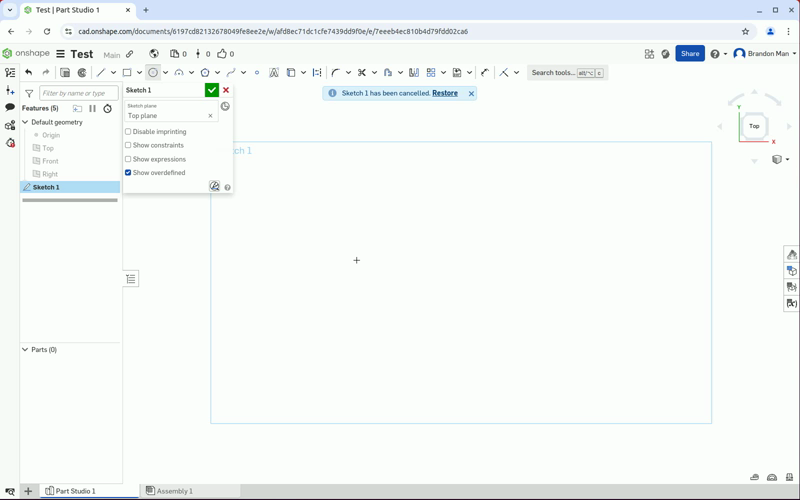
key_up(shift)
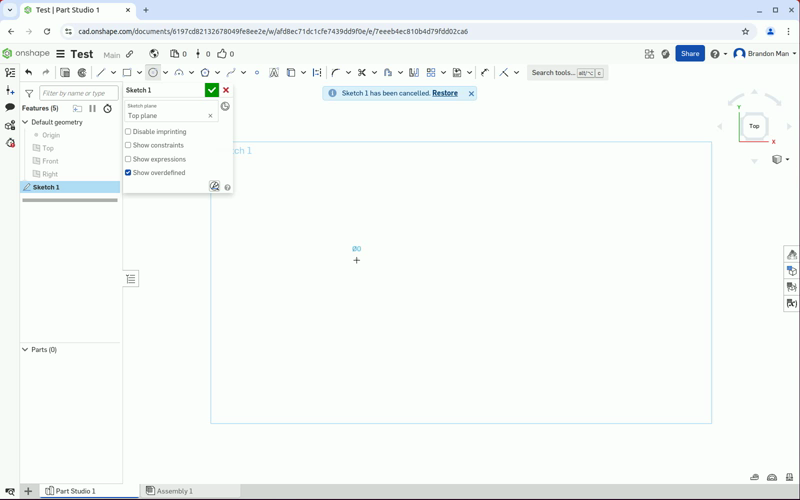
mouse_move(365, 259)
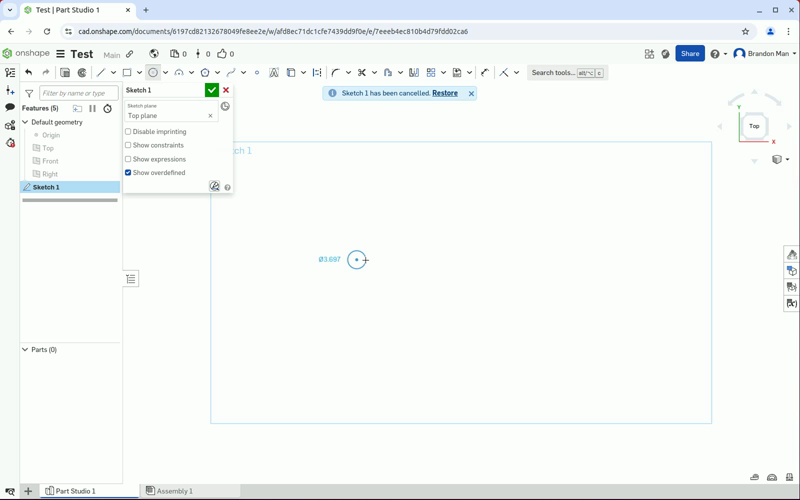
click(365, 259)
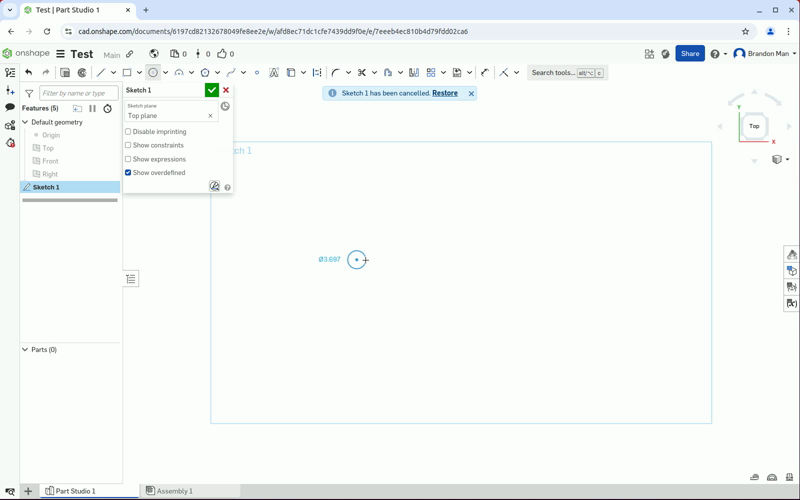
key(esc)
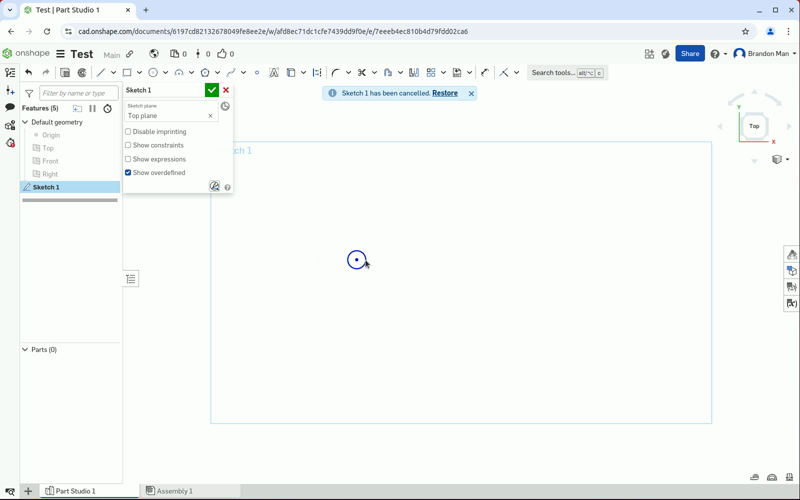
mouse_move(358, 251)
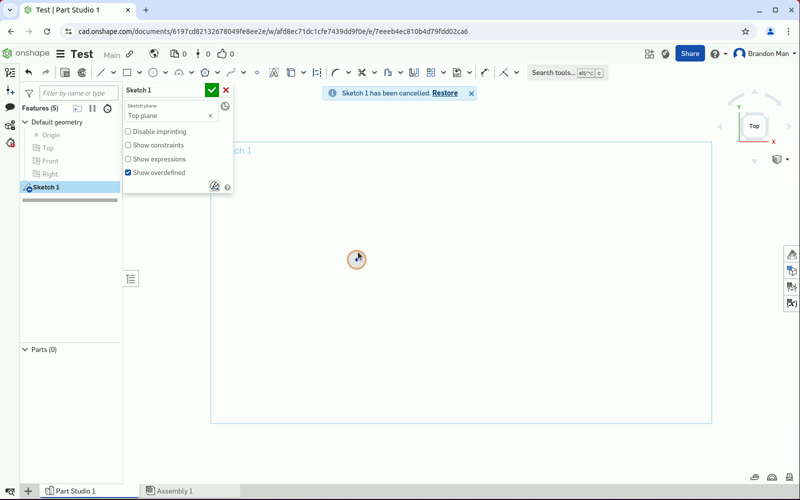
scroll(6)
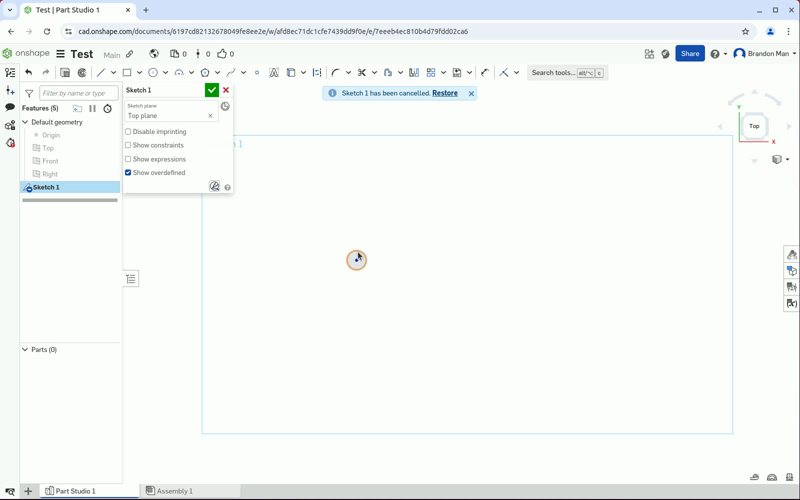
scroll(6)
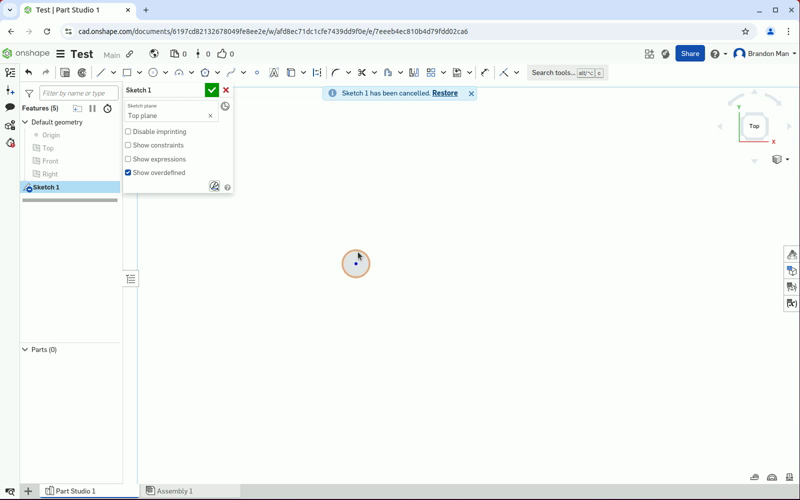
scroll(6)
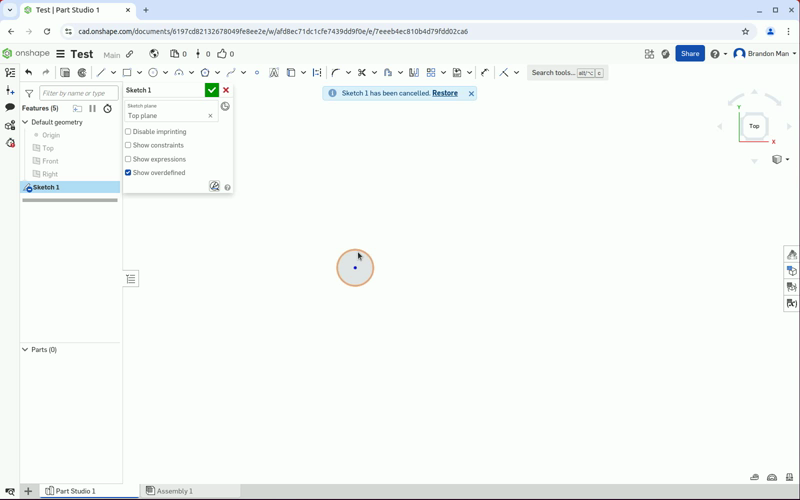
scroll(6)
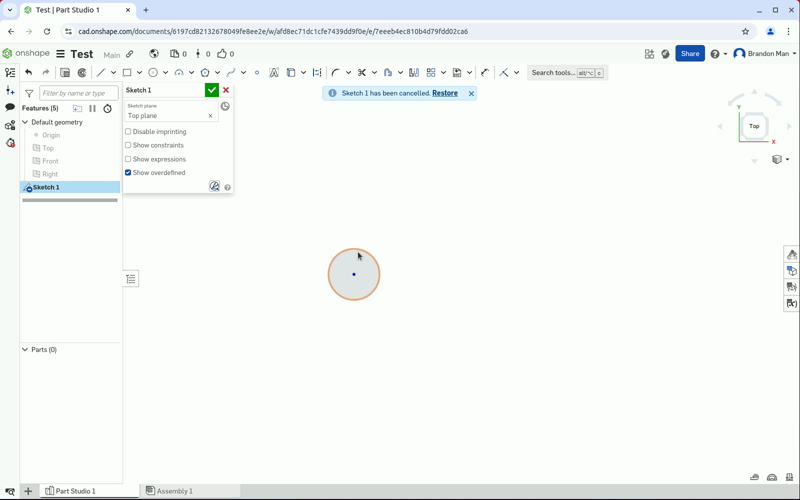
scroll(6)
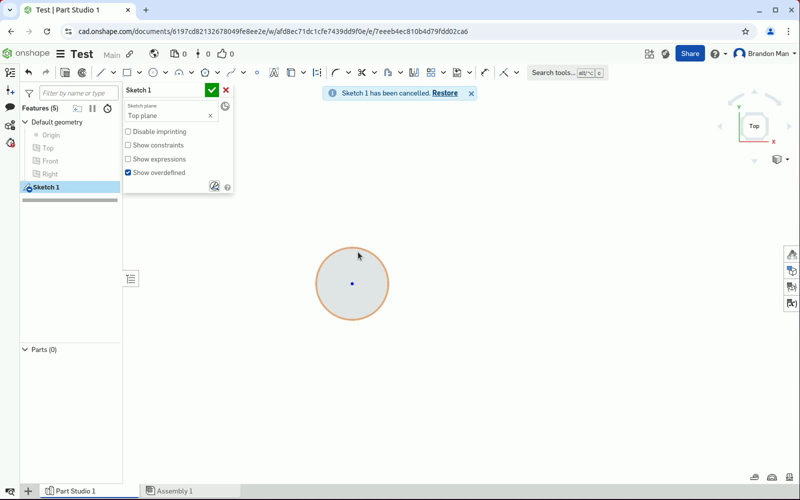
scroll(6)
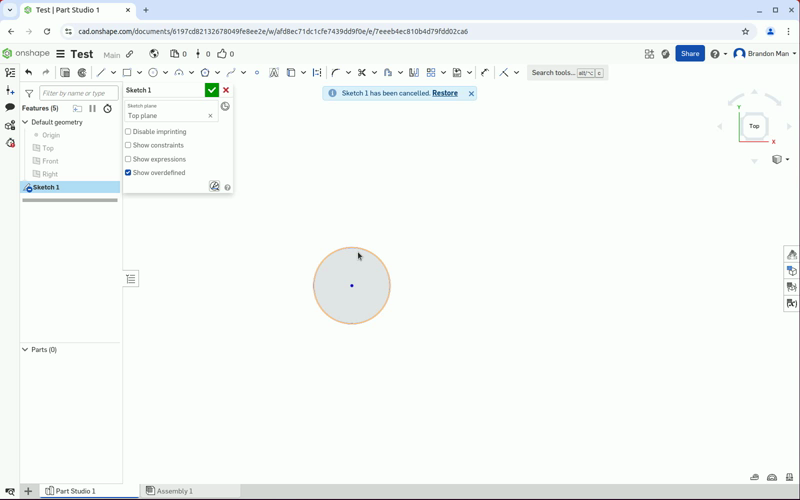
scroll(6)
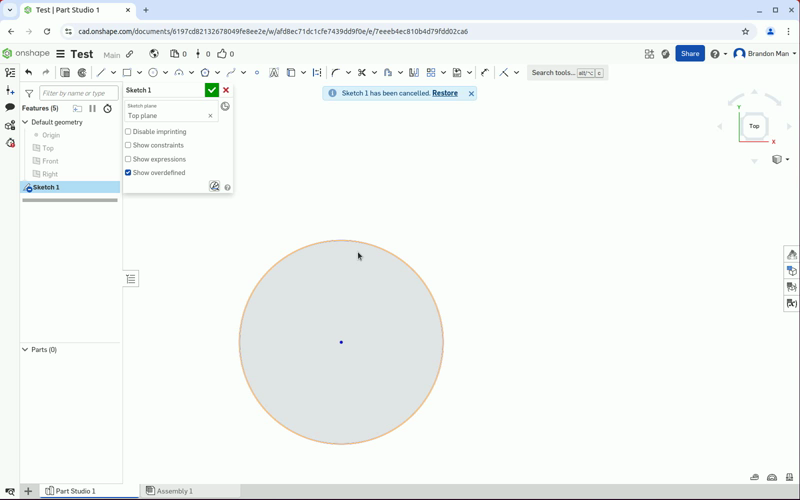
click(358, 251)
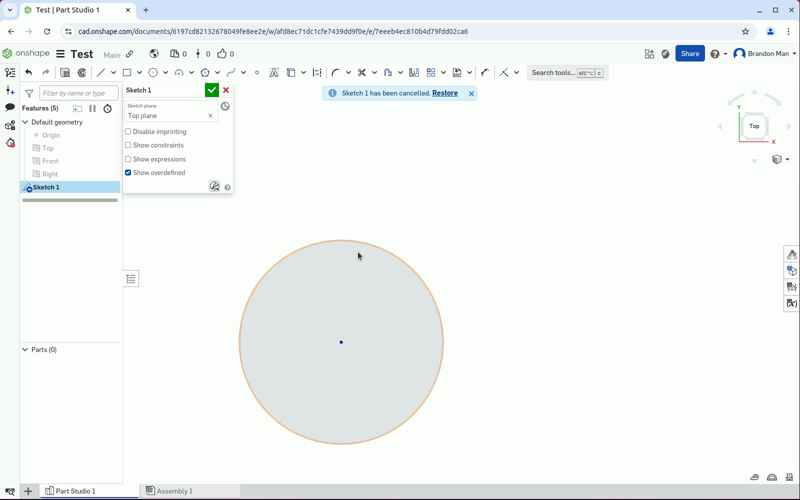
scroll(-6)
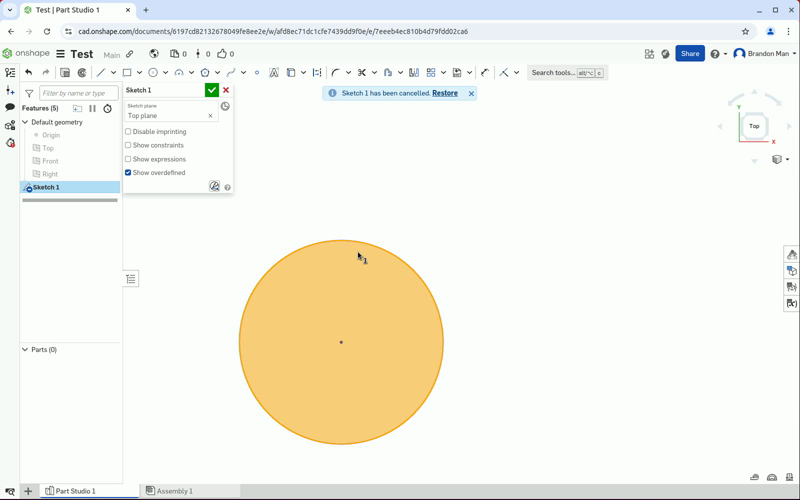
scroll(-6)
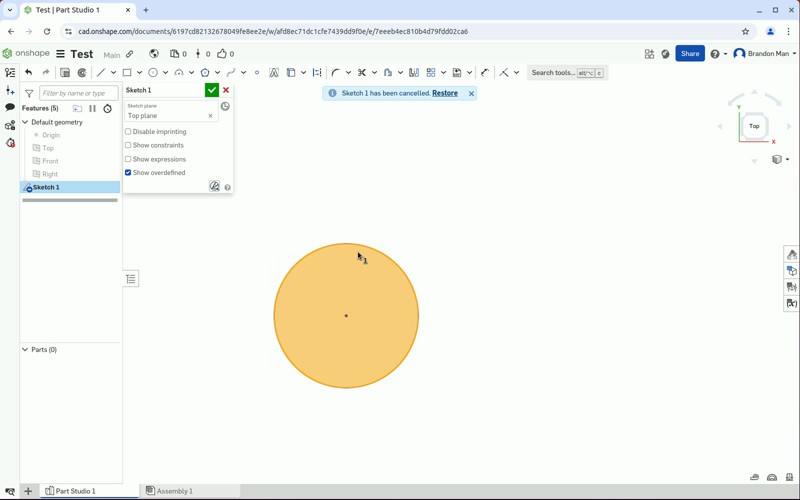
scroll(-6)
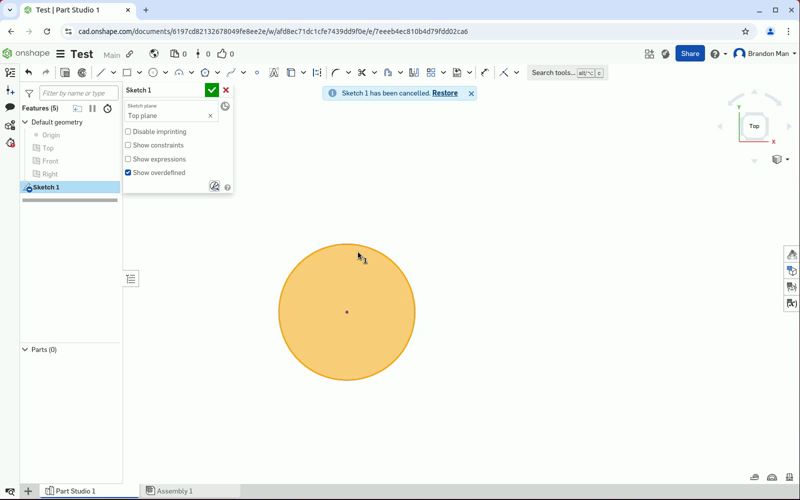
scroll(-6)
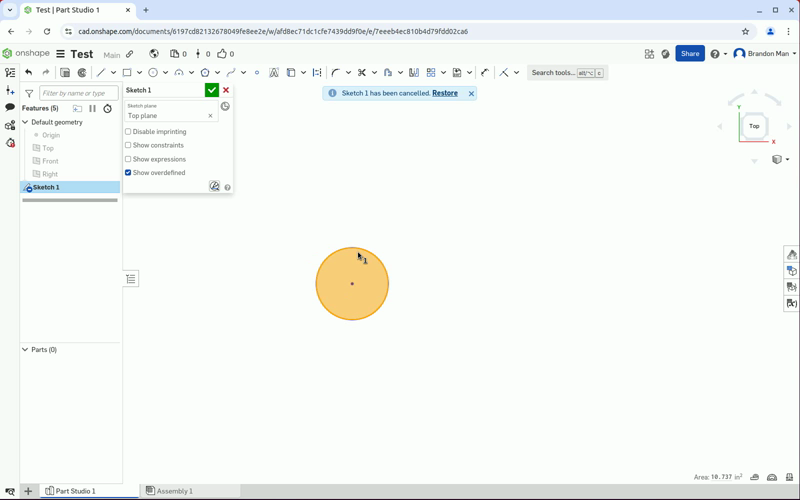
scroll(-6)
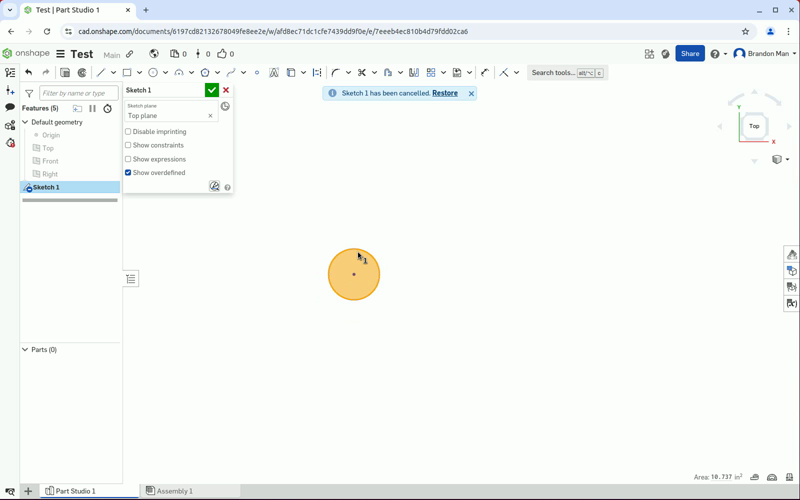
scroll(-6)
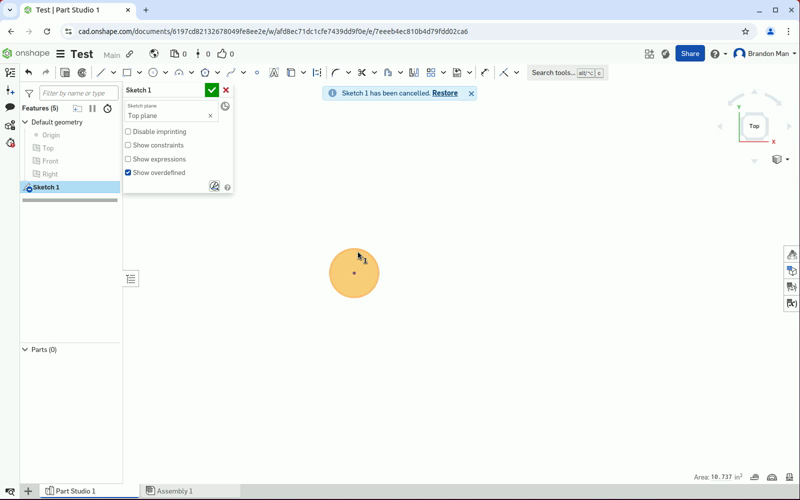
scroll(-6)
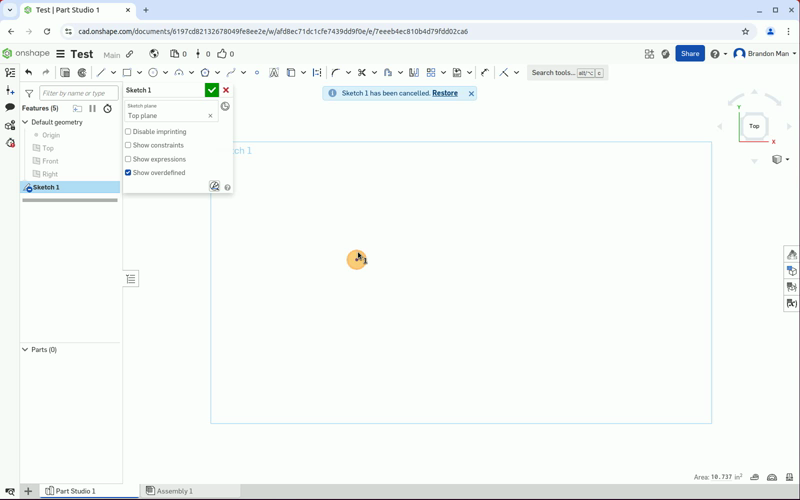
mouse_move(73, 352)
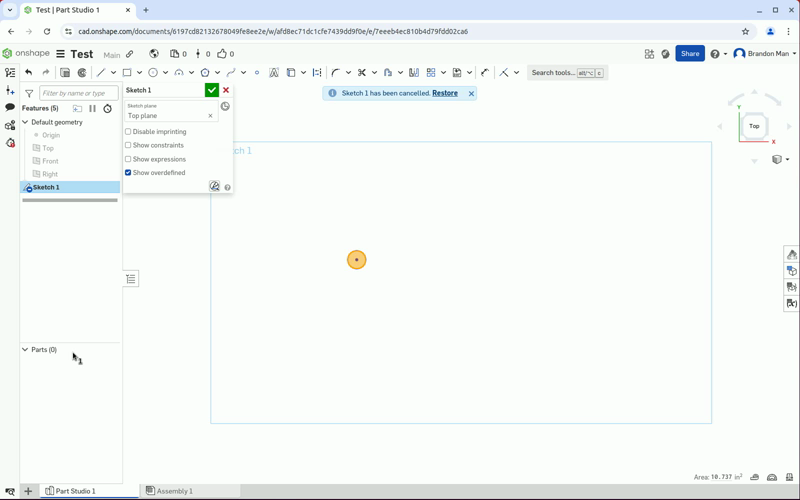
key(shift+y)
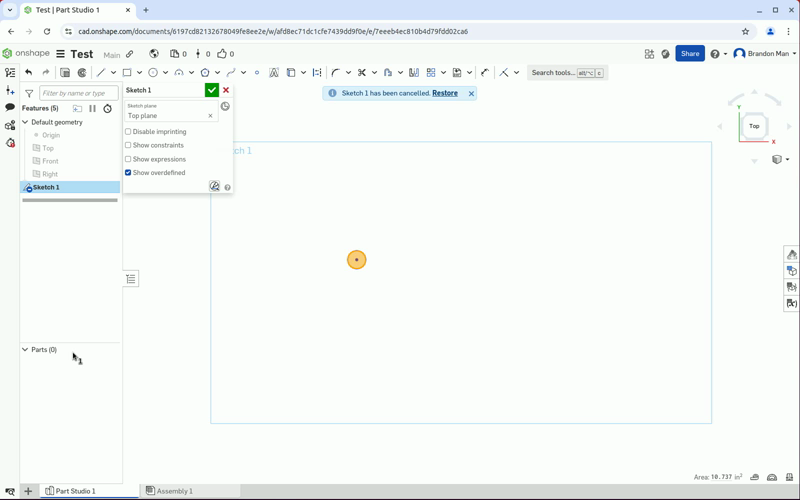
key(shift+e)
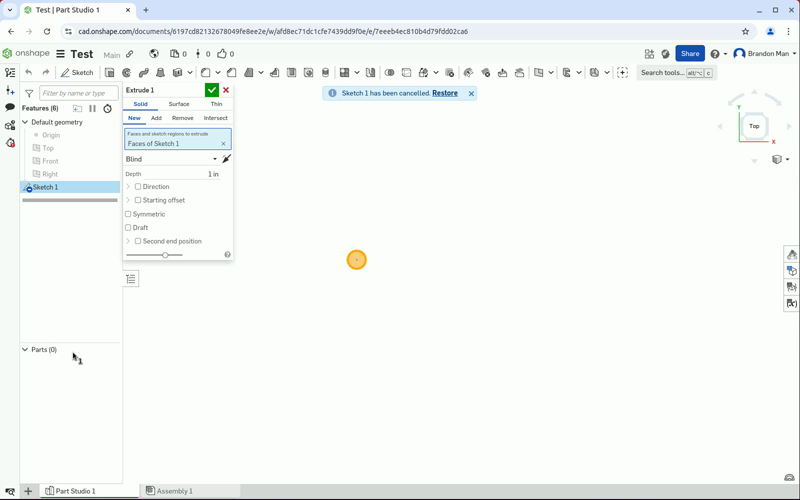
mouse_move(143, 106)
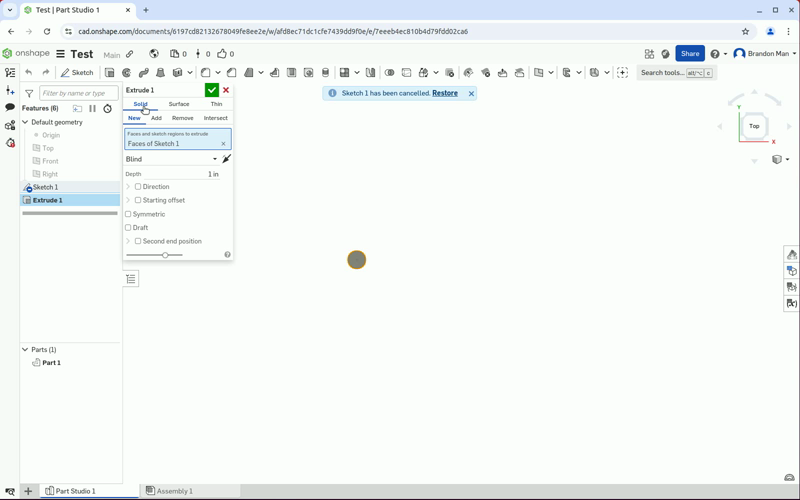
click(143, 106)
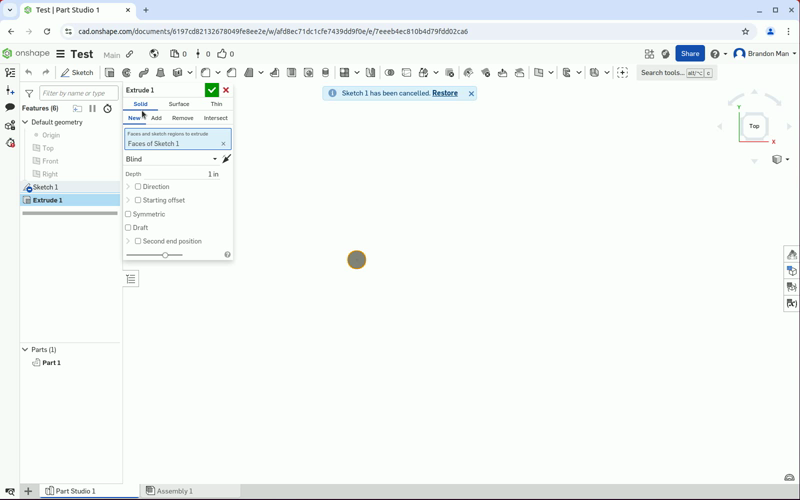
mouse_move(137, 120)
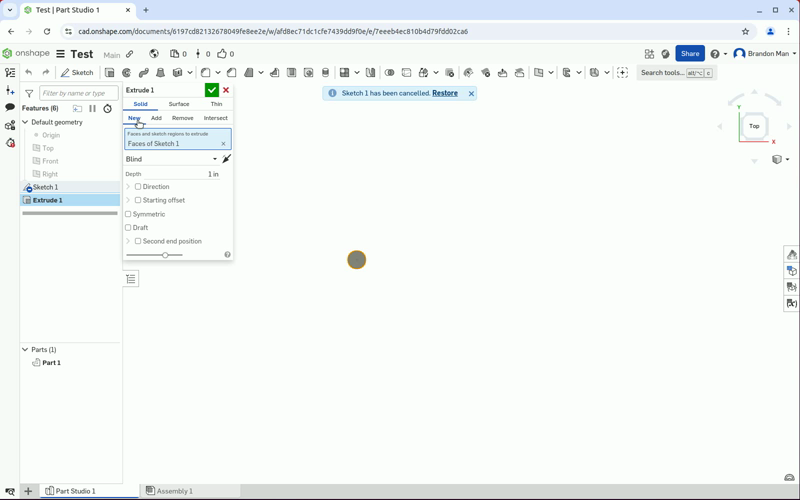
click(137, 120)
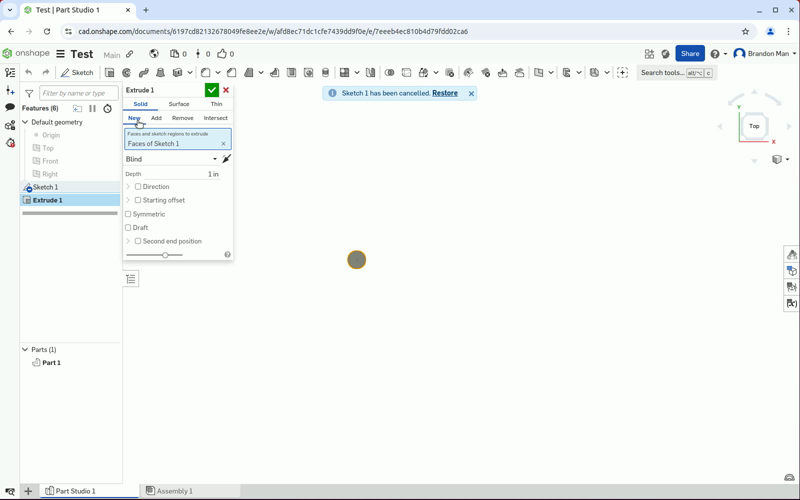
key(tab, 4)
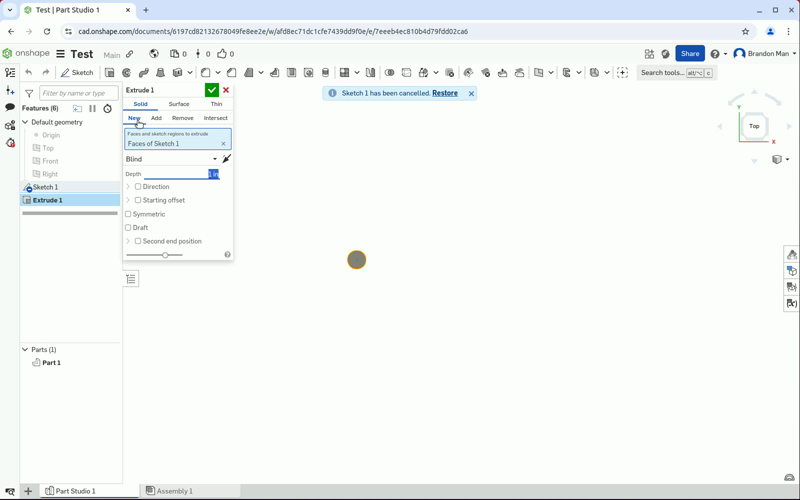
text(7.703)
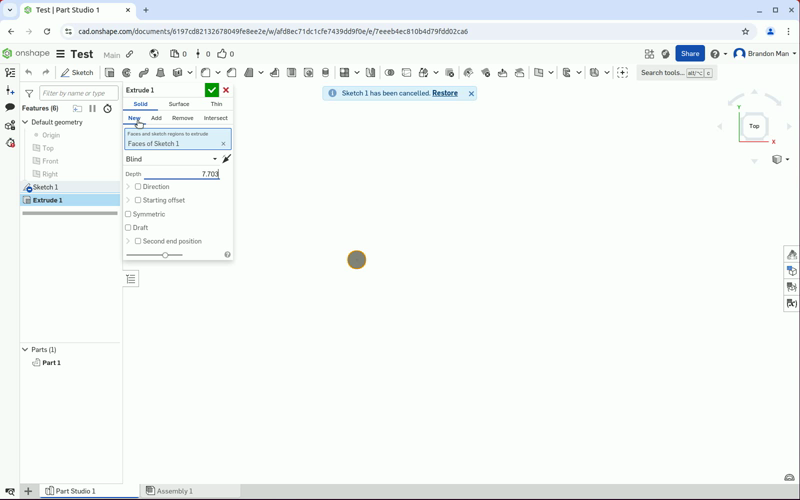
key(enter)
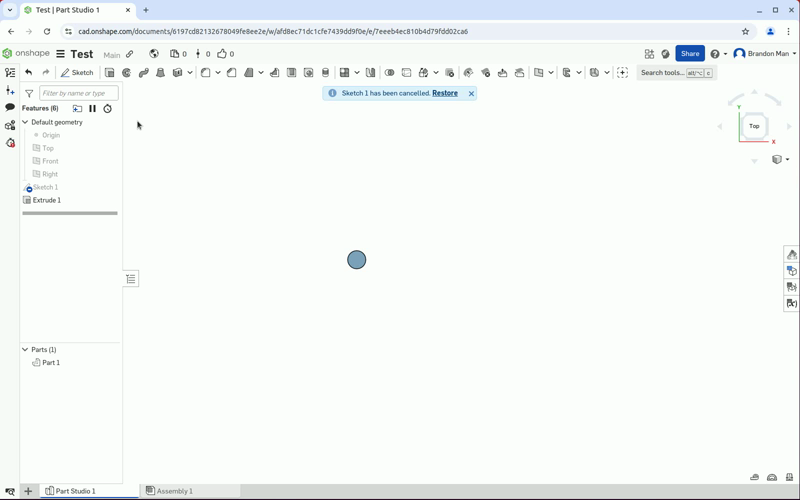
key(shift+h)
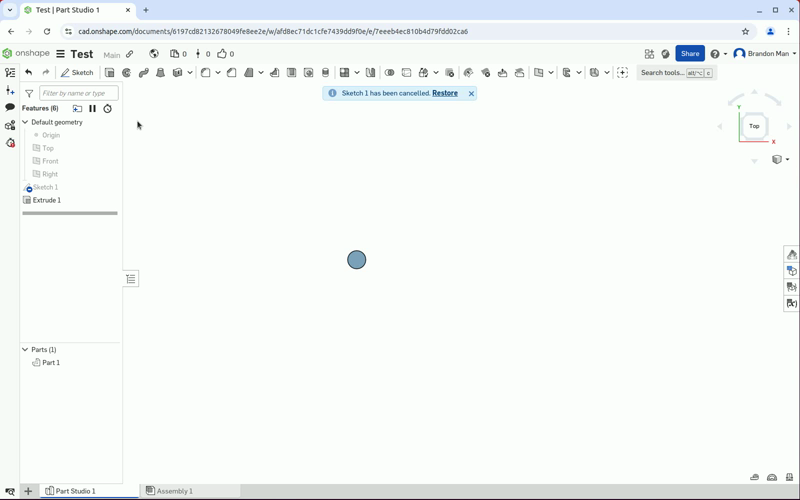
key(shift+h)
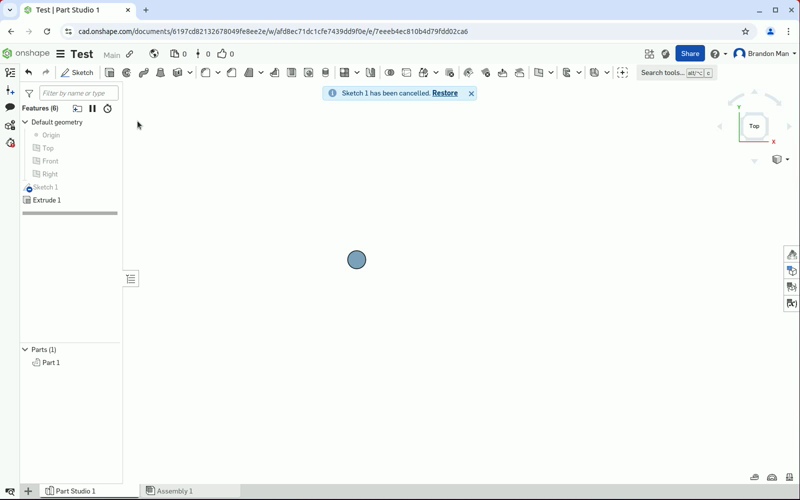
mouse_move(73, 189)
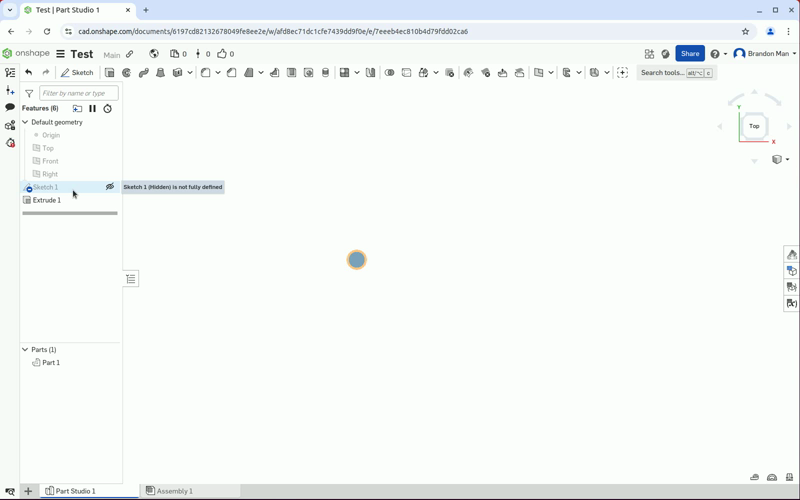
click(73, 189)
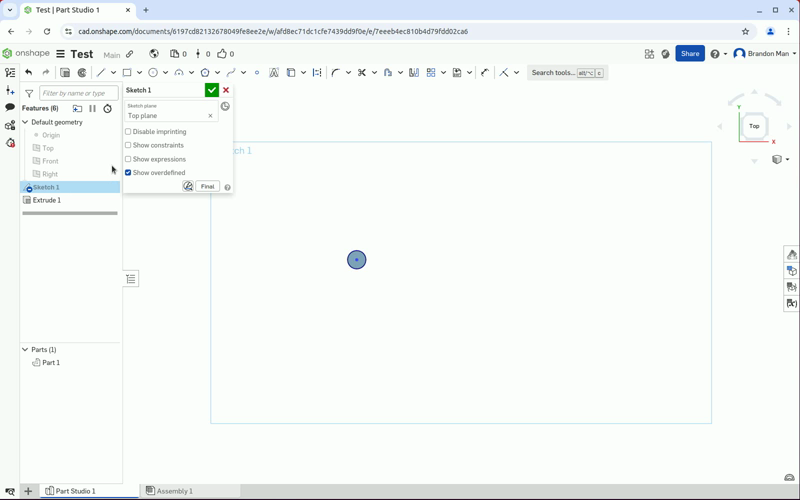
mouse_move(229, 92)
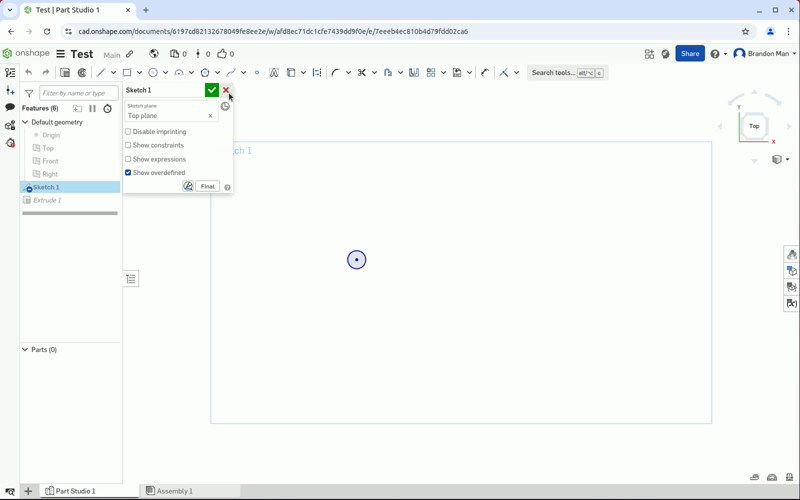
click(229, 92)
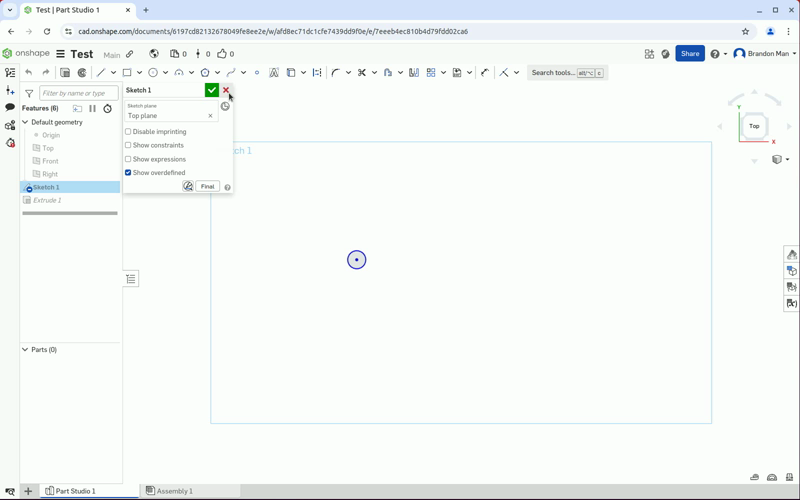
key(shift+s)
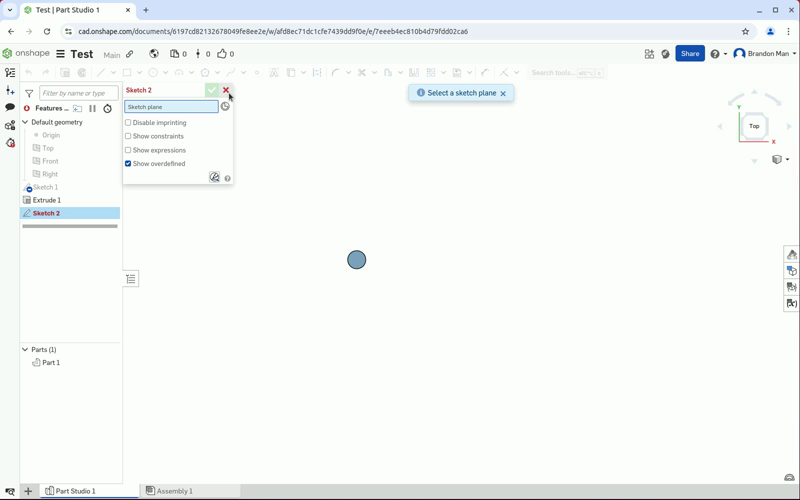
mouse_move(73, 150)
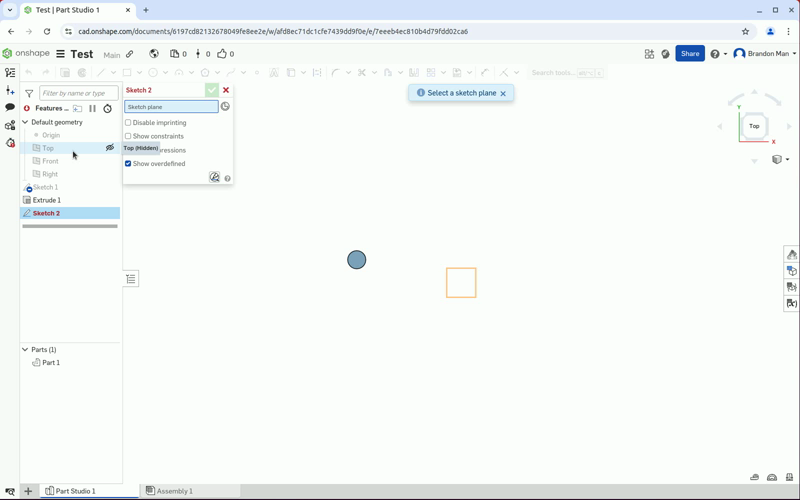
click(73, 150)
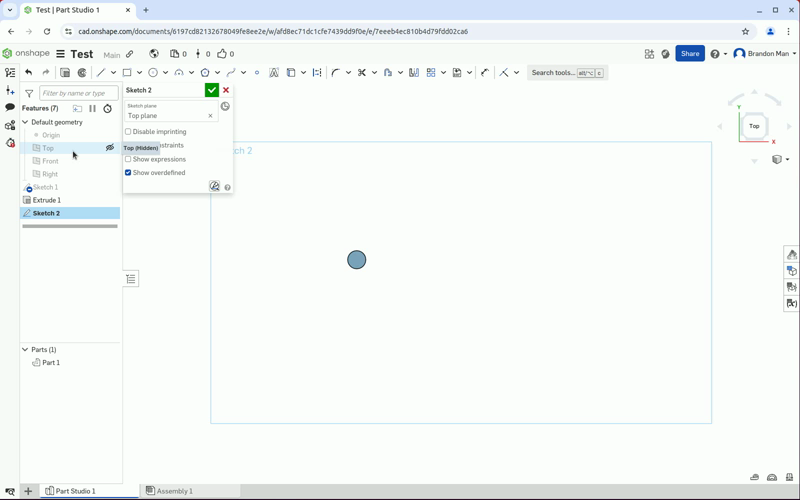
mouse_move(73, 352)
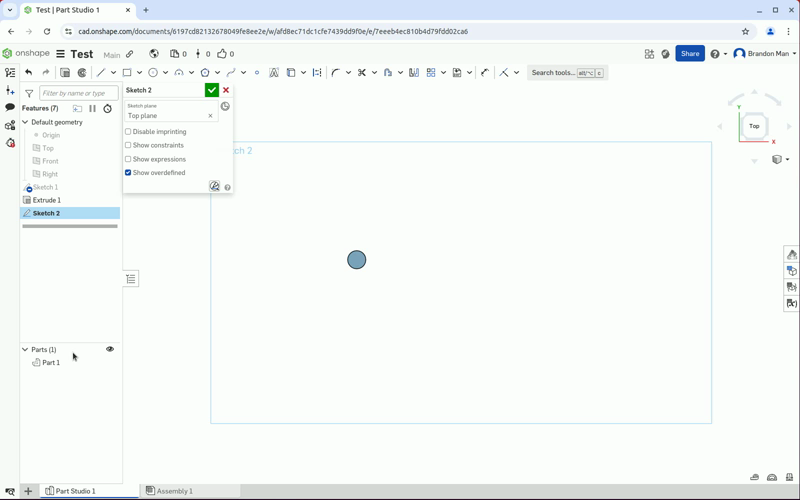
key(y)
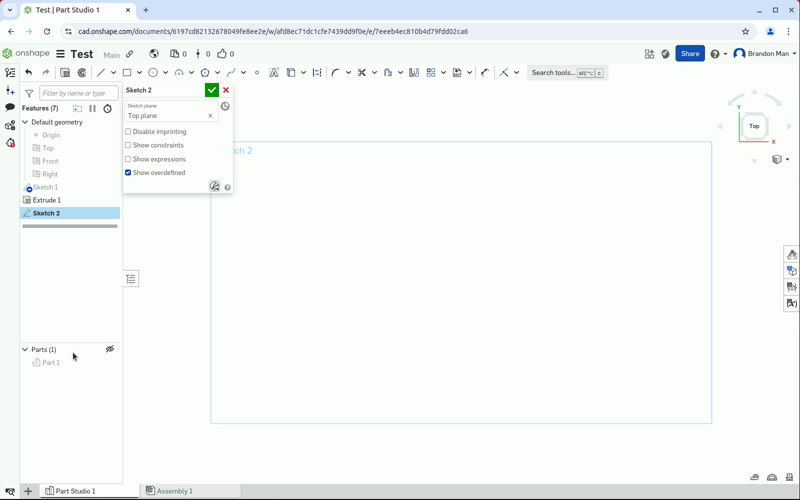
key(c)
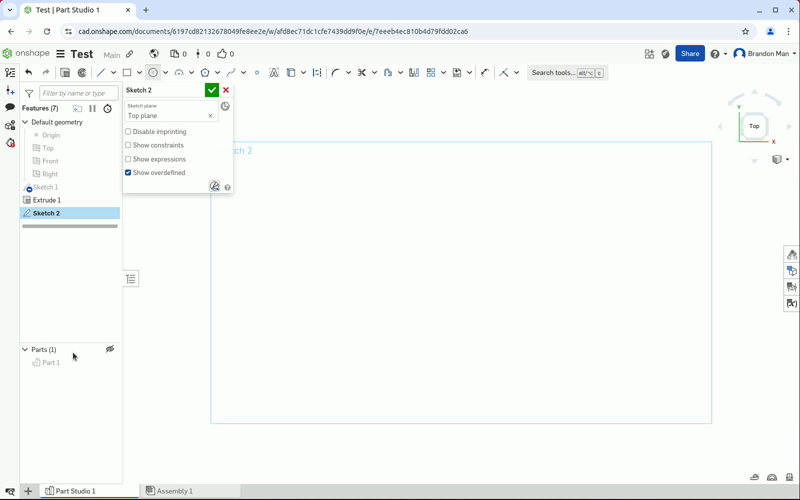
key_down(shift)
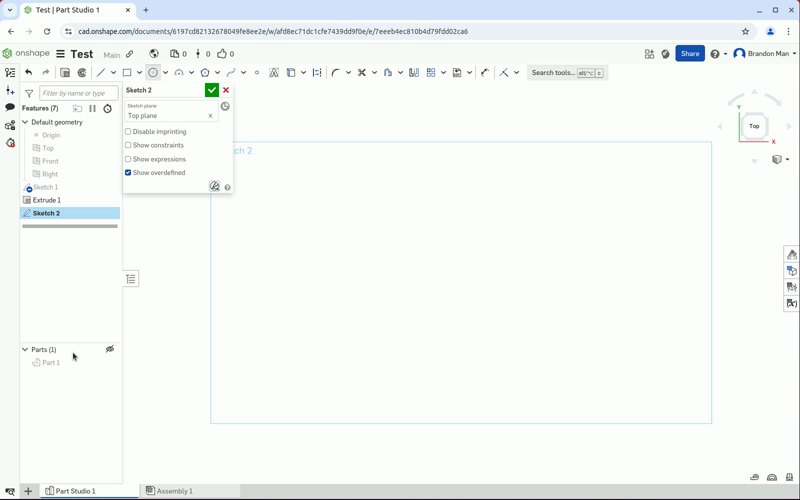
mouse_move(495, 259)
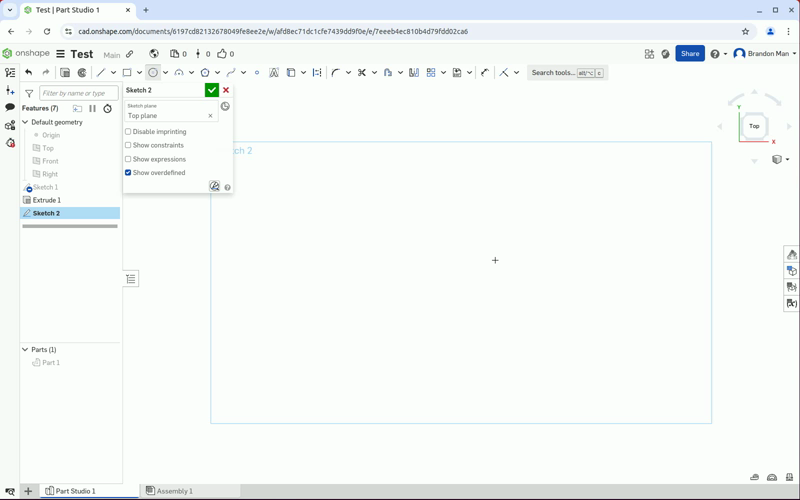
click(495, 259)
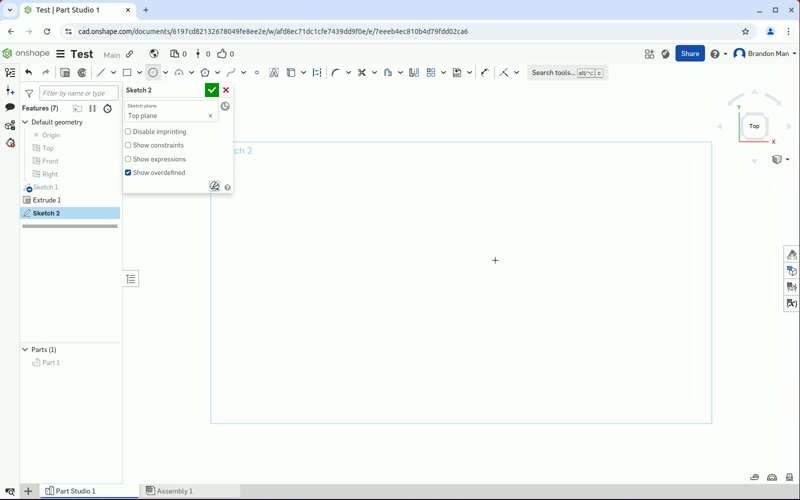
key_up(shift)
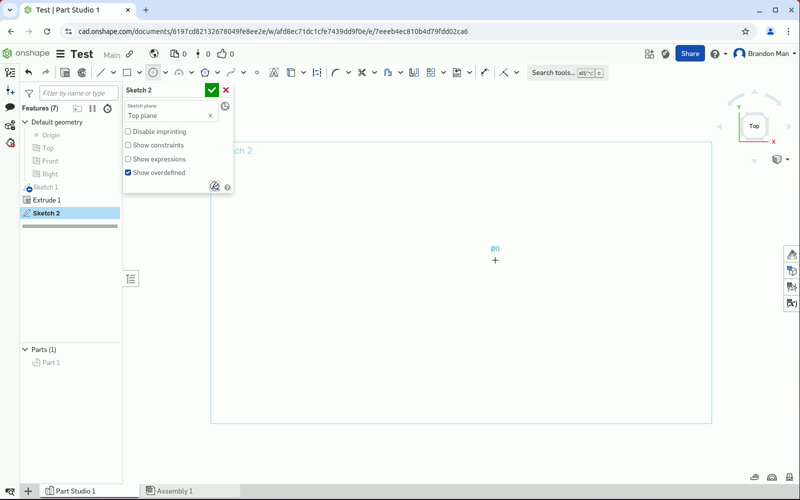
mouse_move(504, 259)
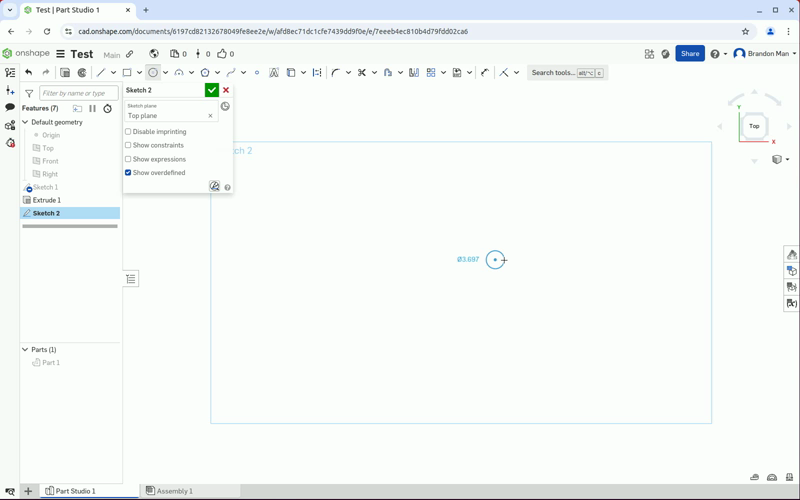
click(504, 259)
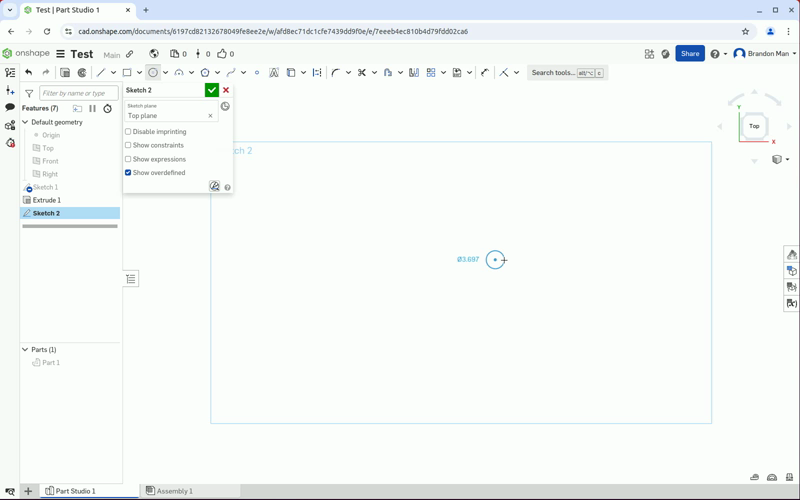
key(esc)
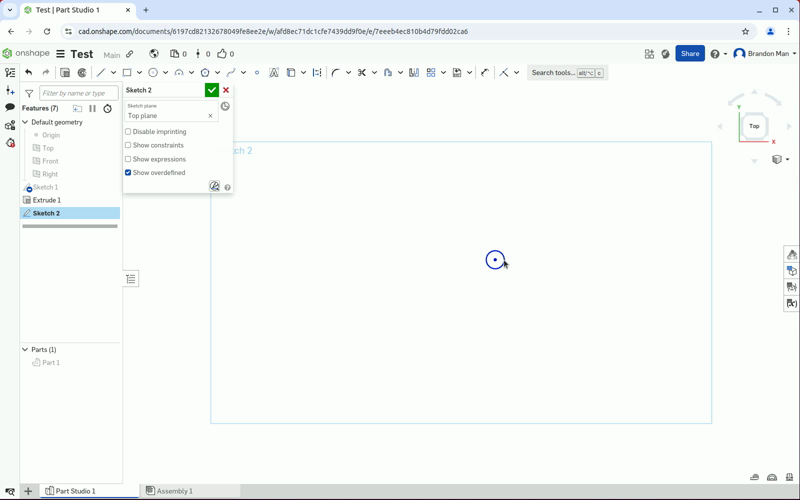
mouse_move(495, 255)
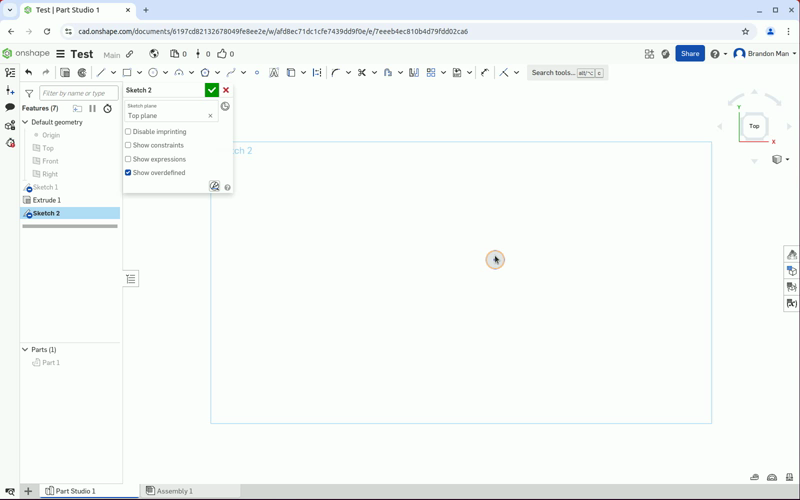
scroll(6)
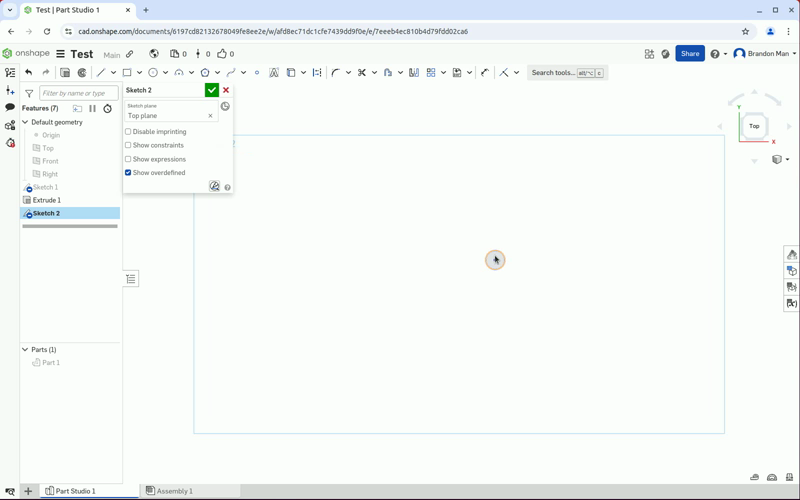
scroll(6)
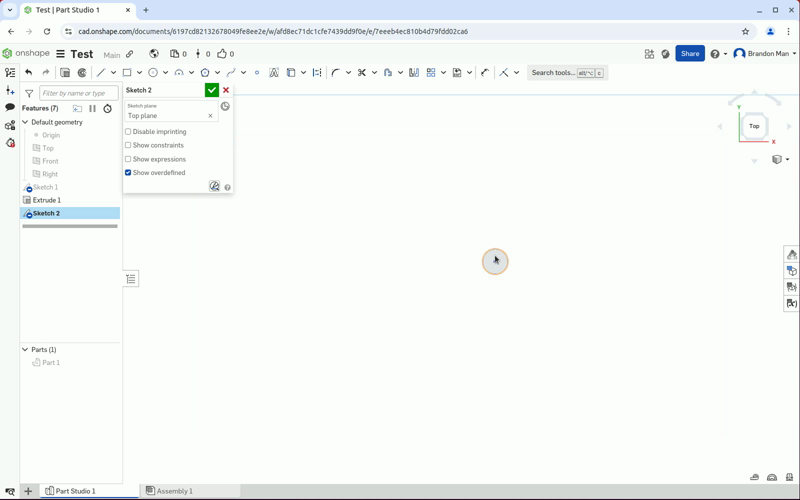
scroll(6)
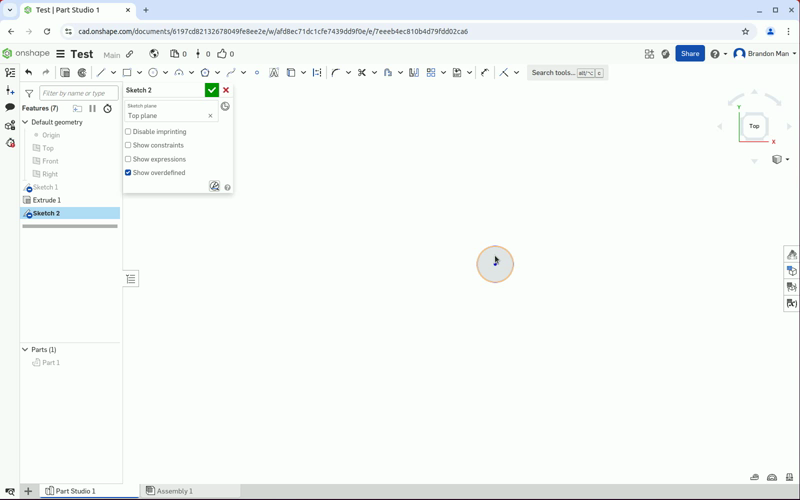
scroll(6)
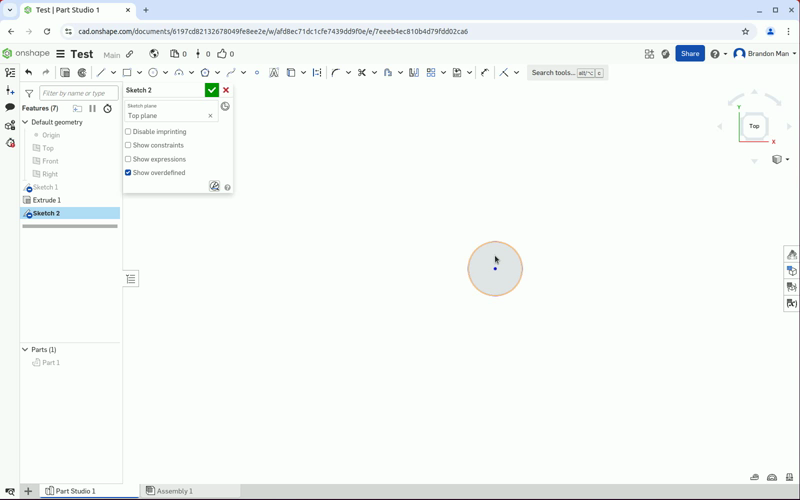
scroll(6)
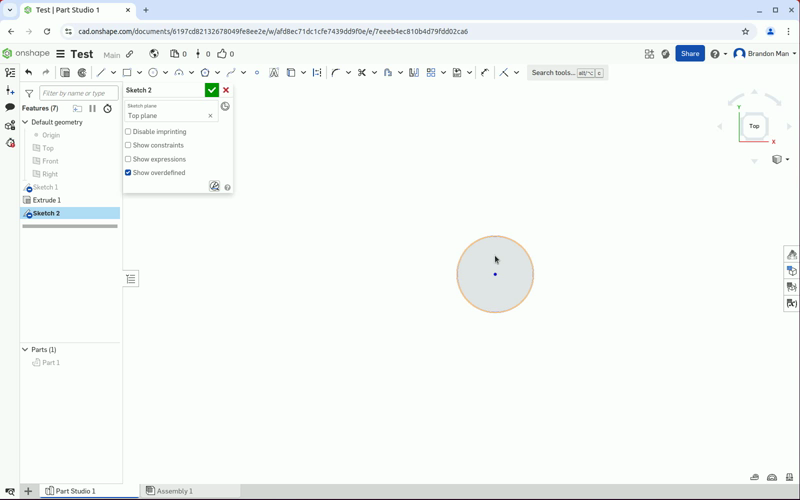
scroll(6)
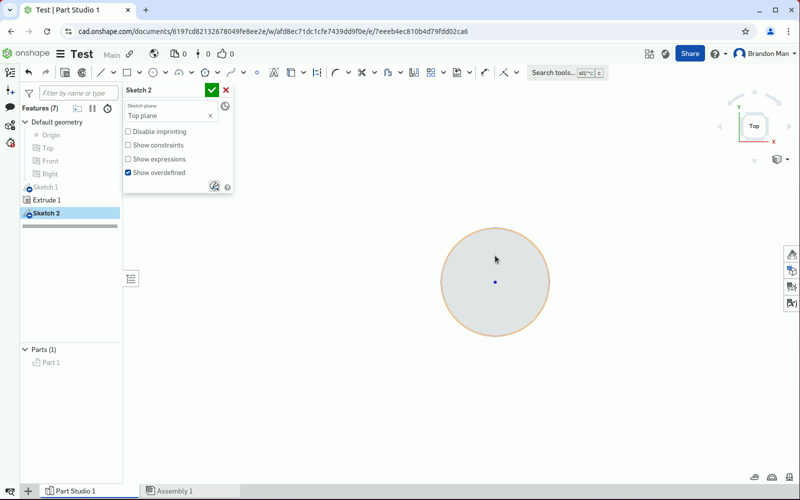
scroll(6)
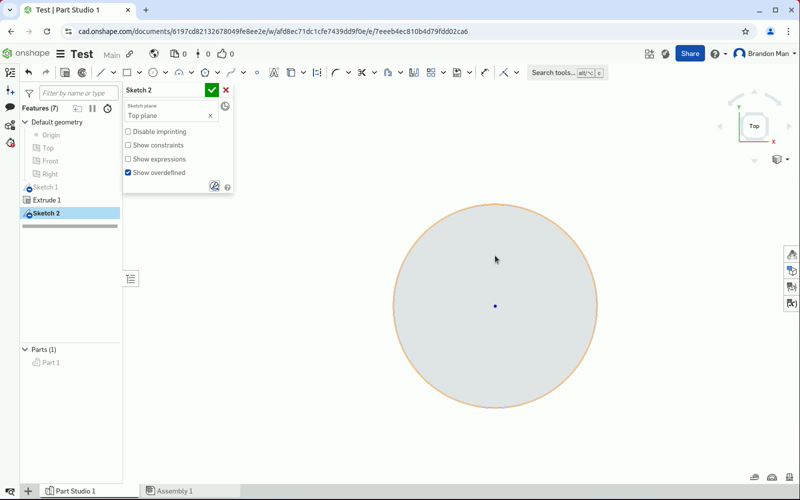
click(495, 255)
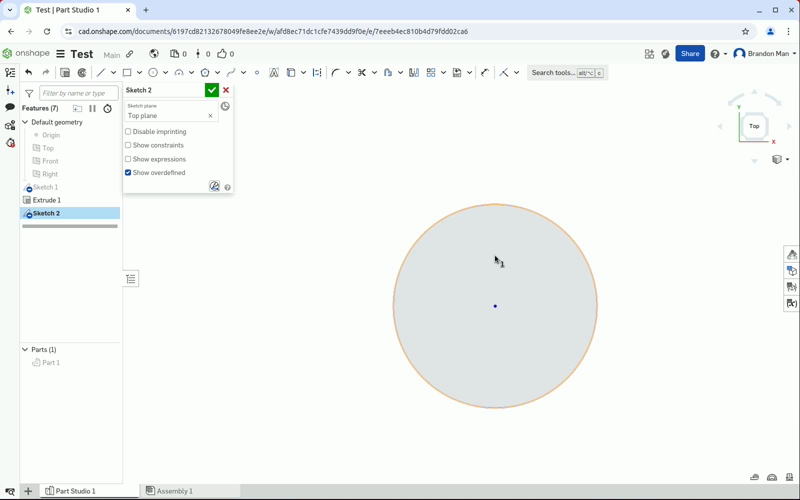
scroll(-6)
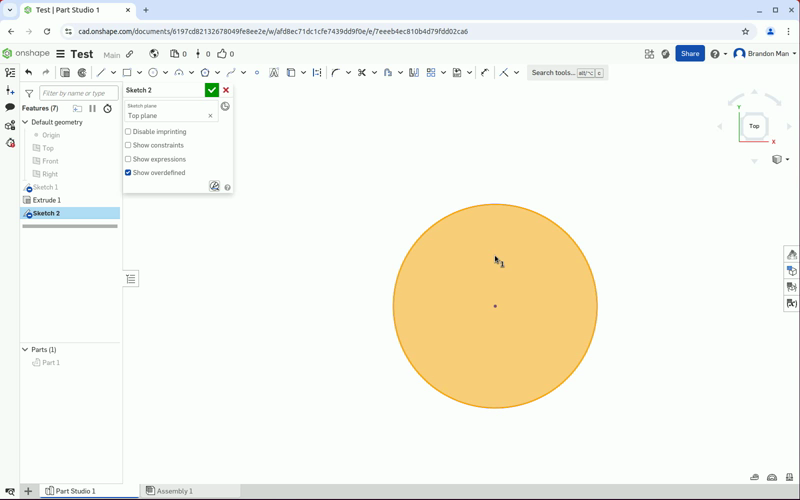
scroll(-6)
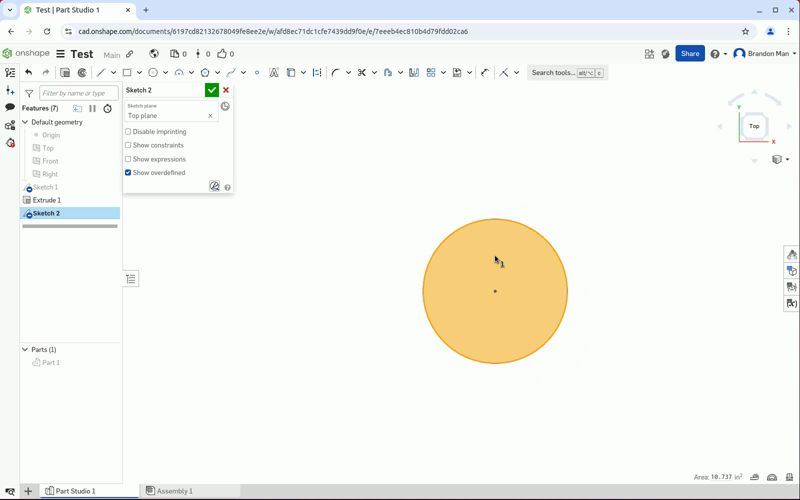
scroll(-6)
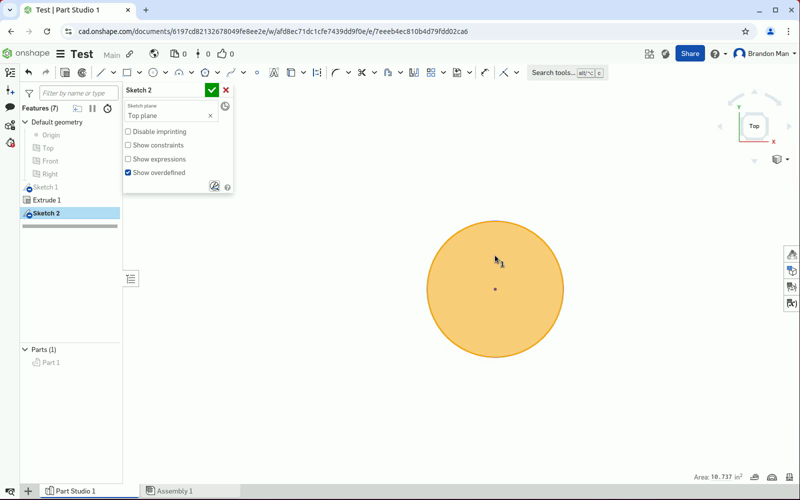
scroll(-6)
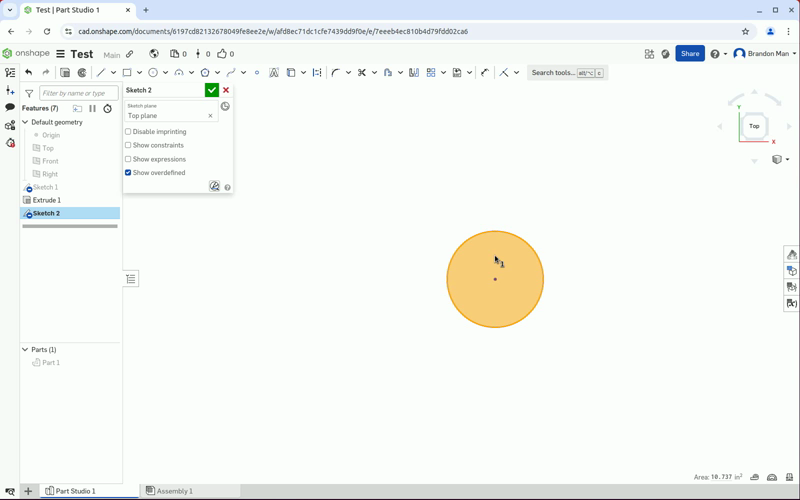
scroll(-6)
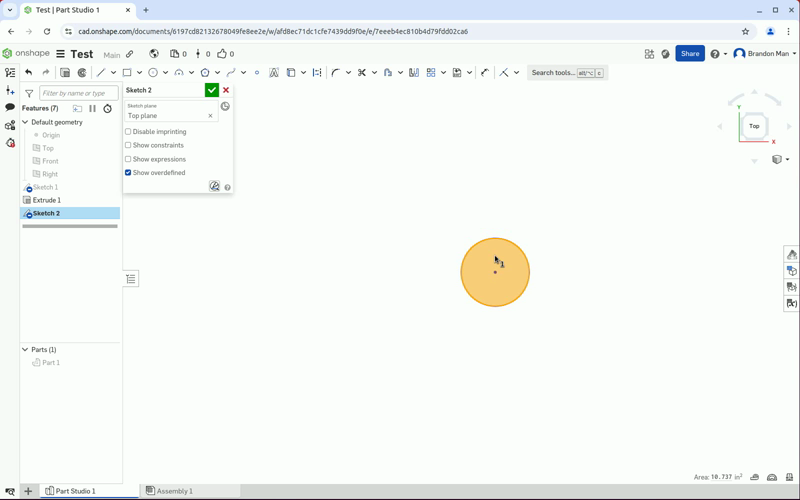
scroll(-6)
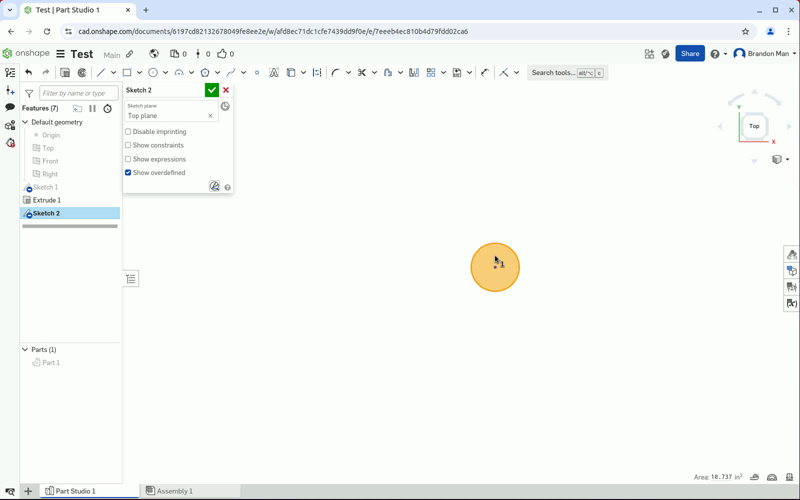
scroll(-6)
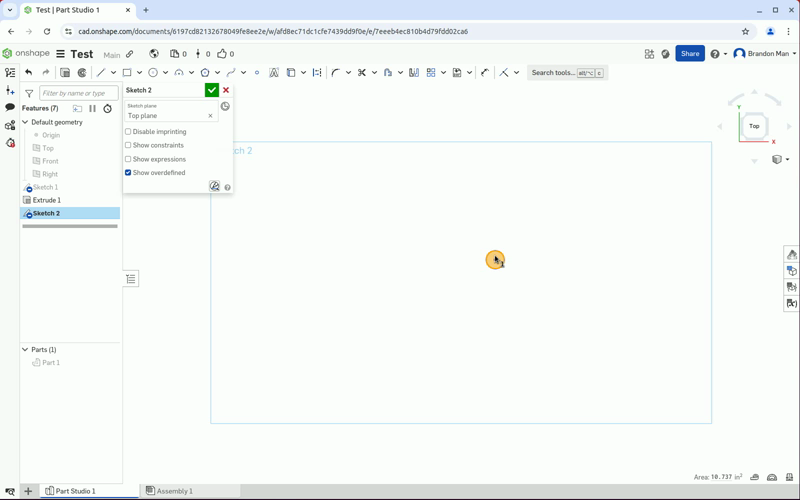
mouse_move(73, 352)
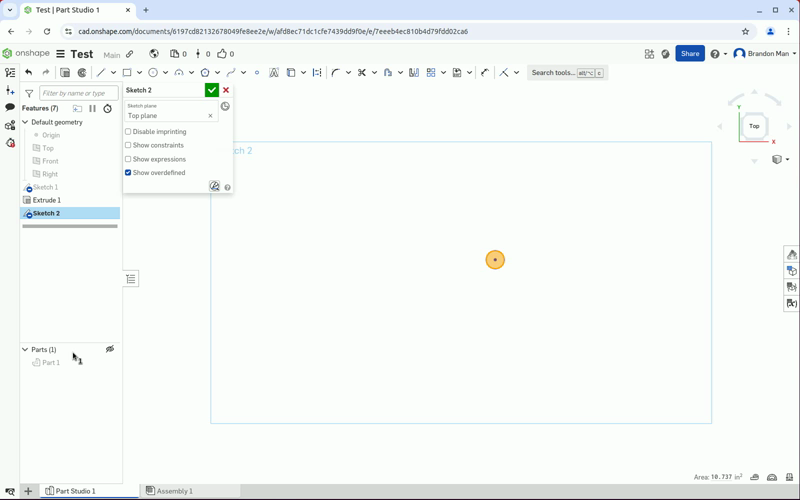
key(shift+y)
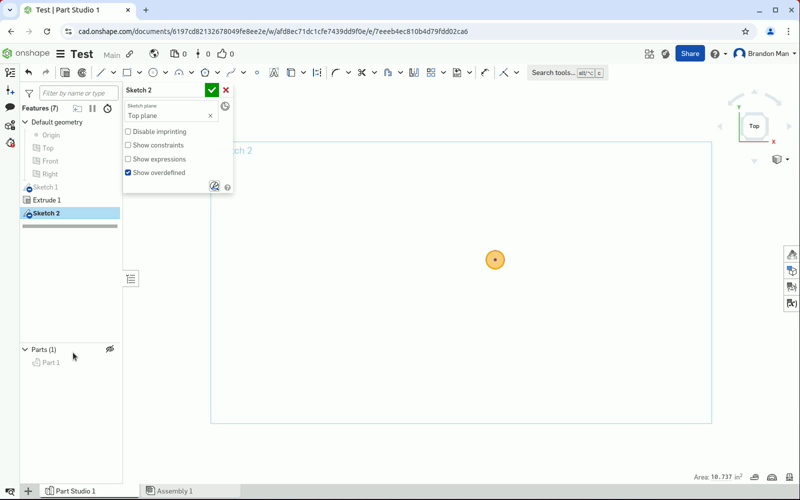
key(shift+e)
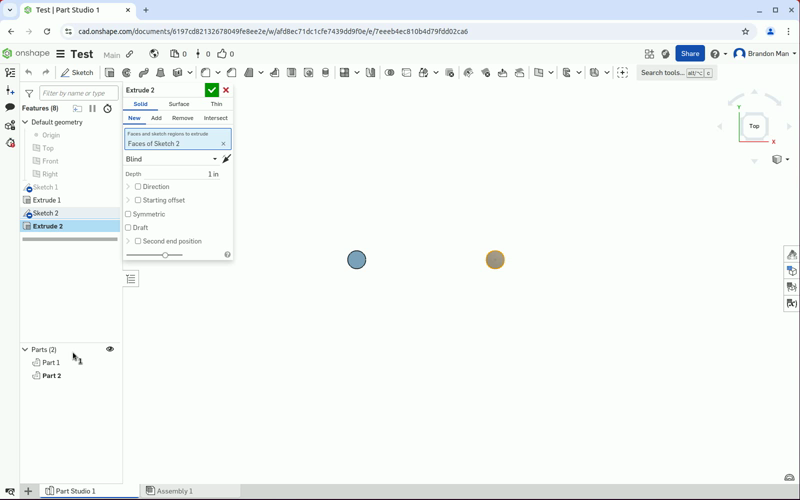
mouse_move(143, 106)
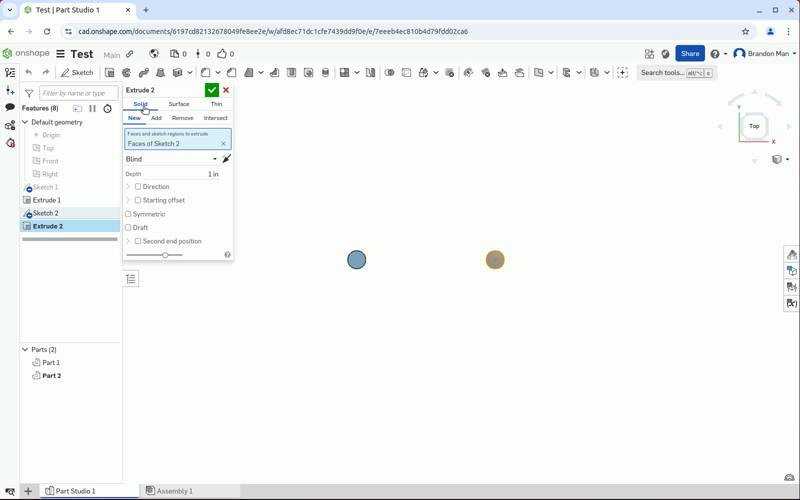
click(143, 106)
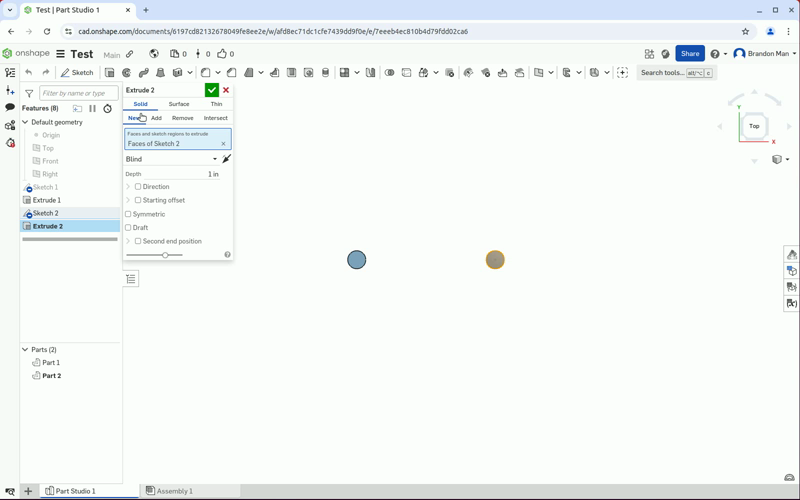
mouse_move(137, 120)
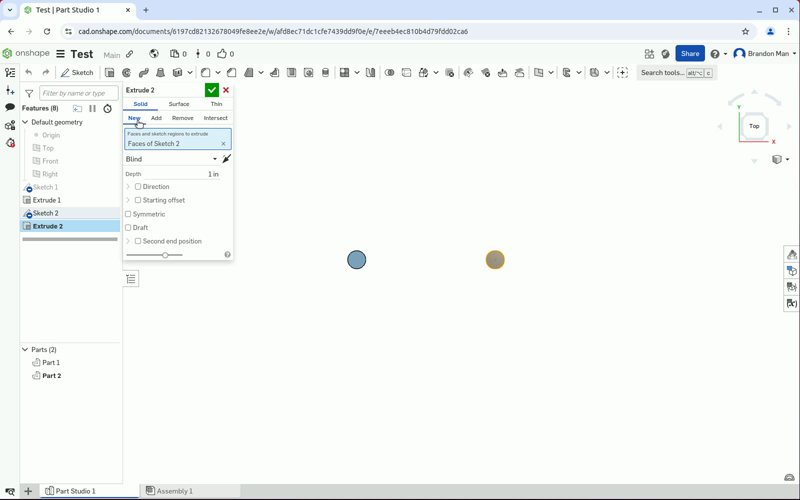
click(137, 120)
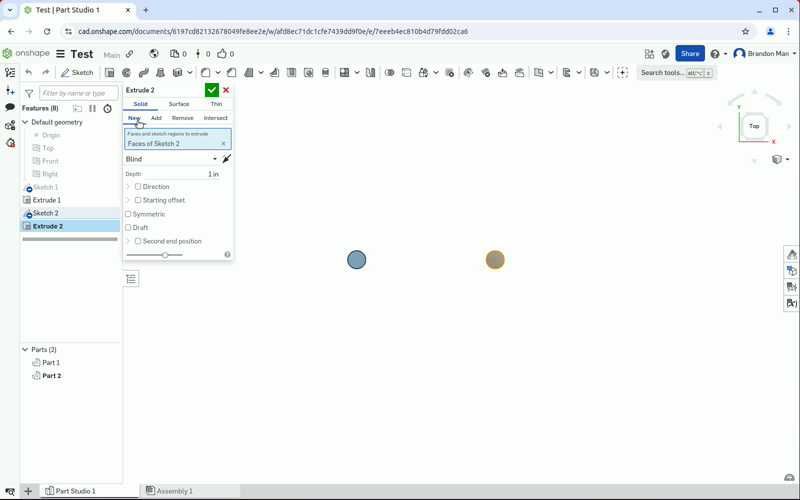
key(tab, 4)
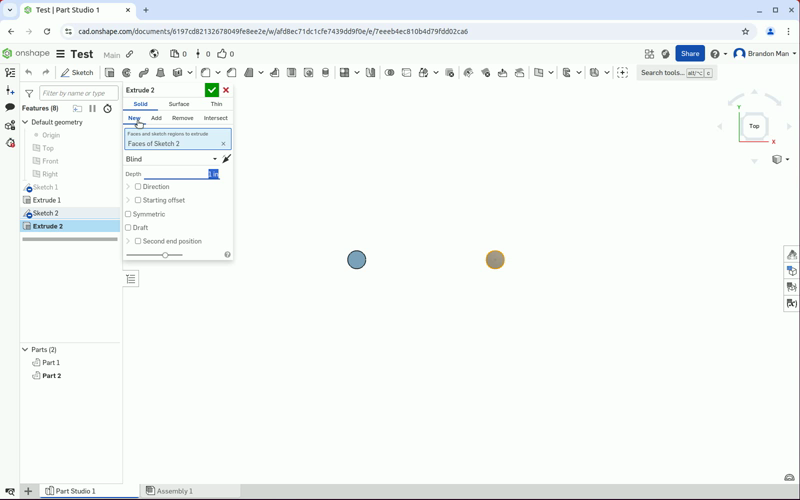
text(7.703)
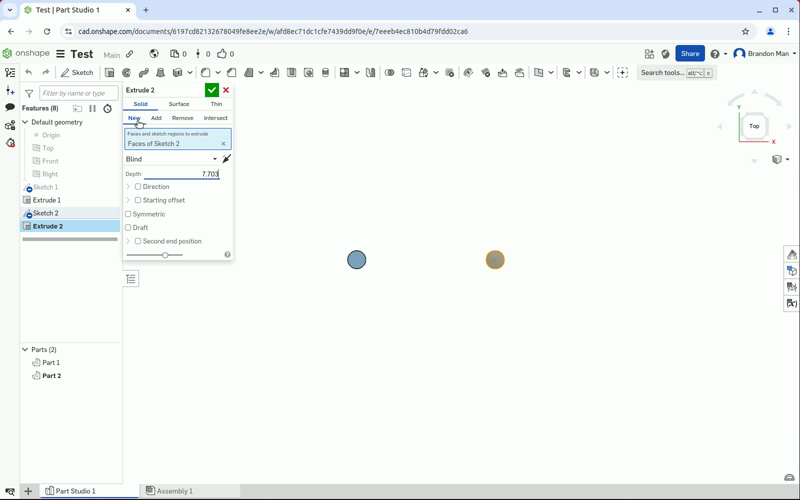
key(enter)
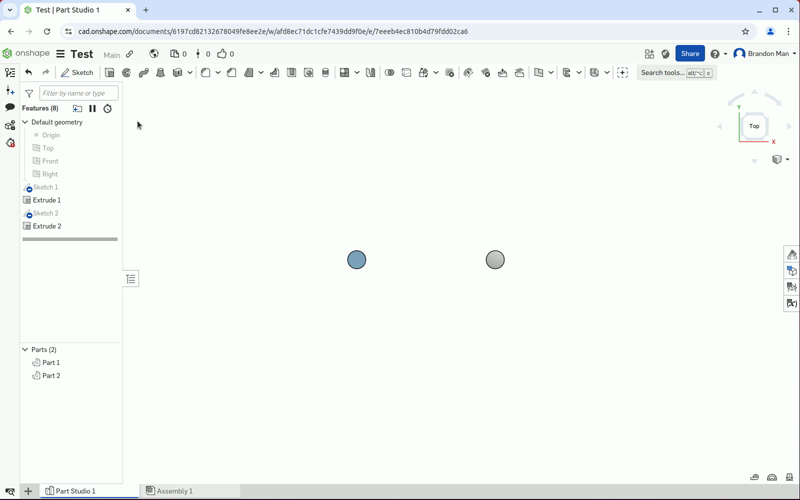
key(shift+h)
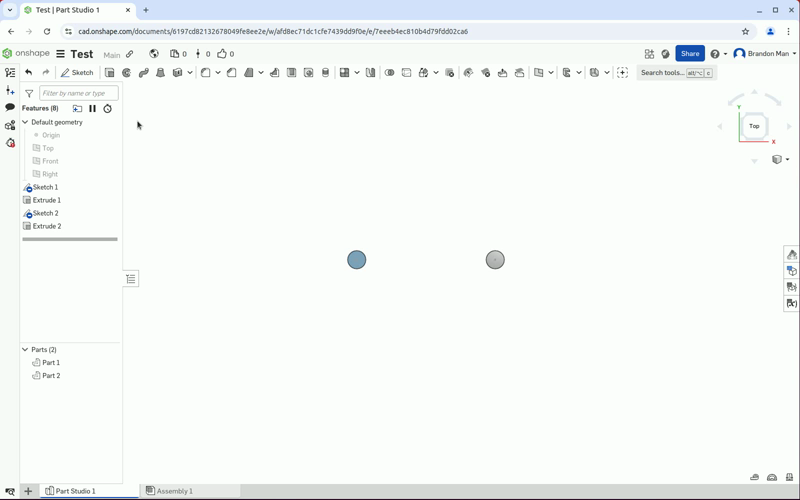
key(shift+h)
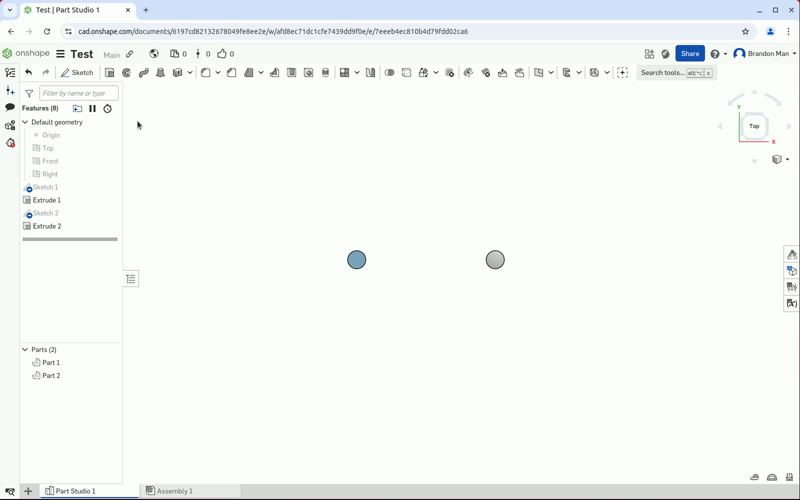
mouse_move(73, 189)
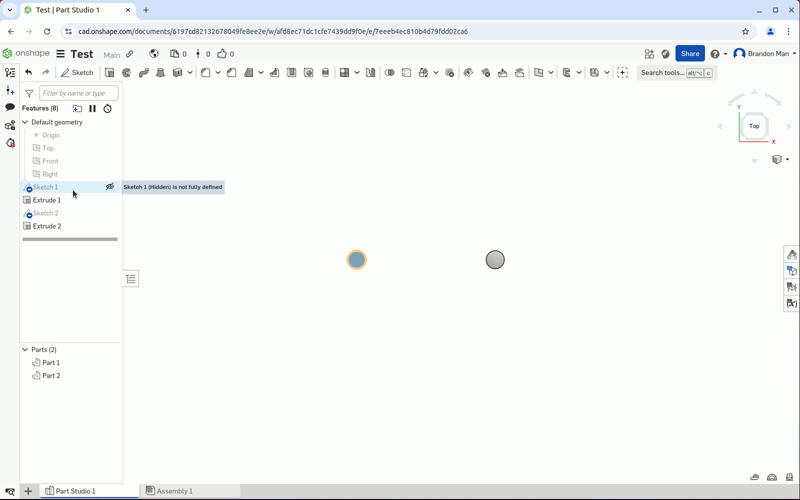
click(73, 189)
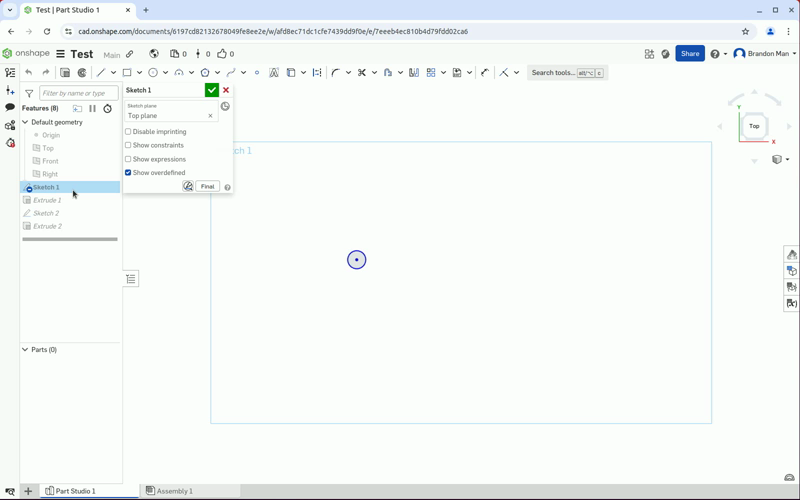
mouse_move(229, 92)
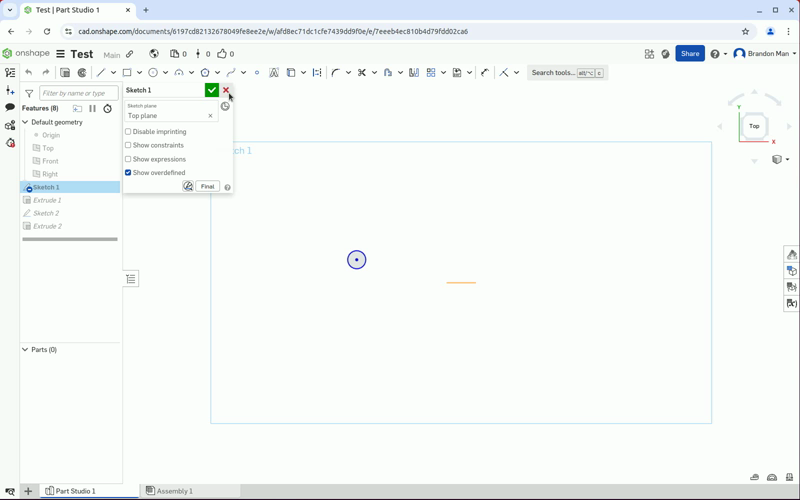
click(229, 92)
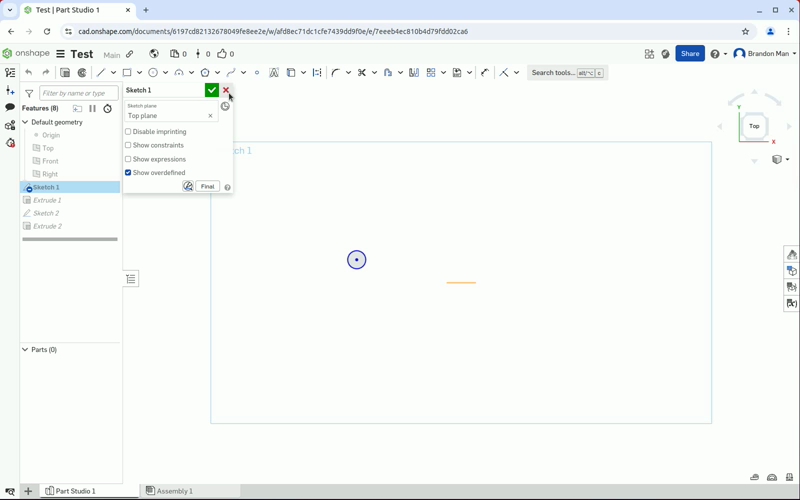
key(shift+s)
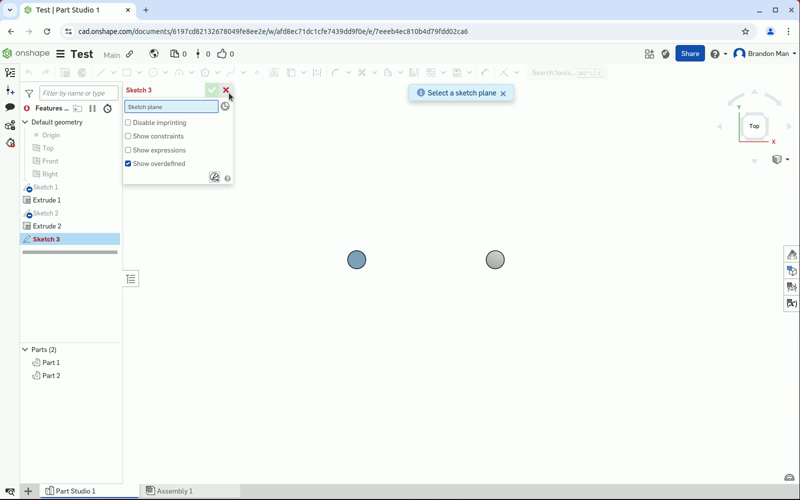
mouse_move(73, 150)
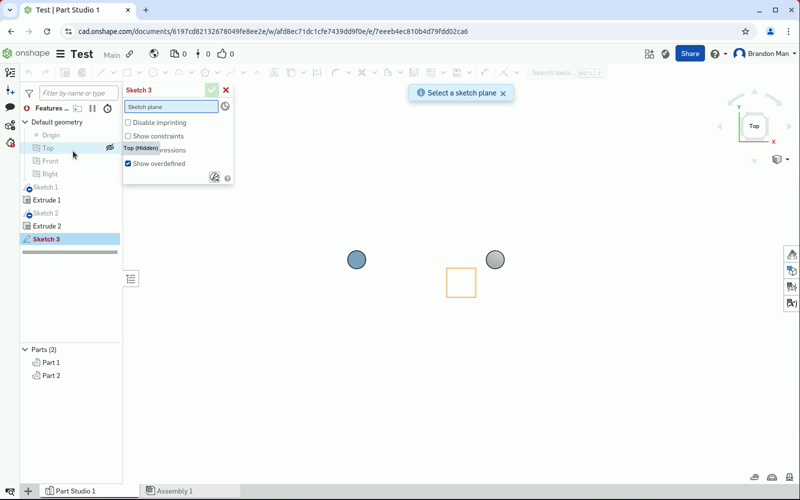
click(73, 150)
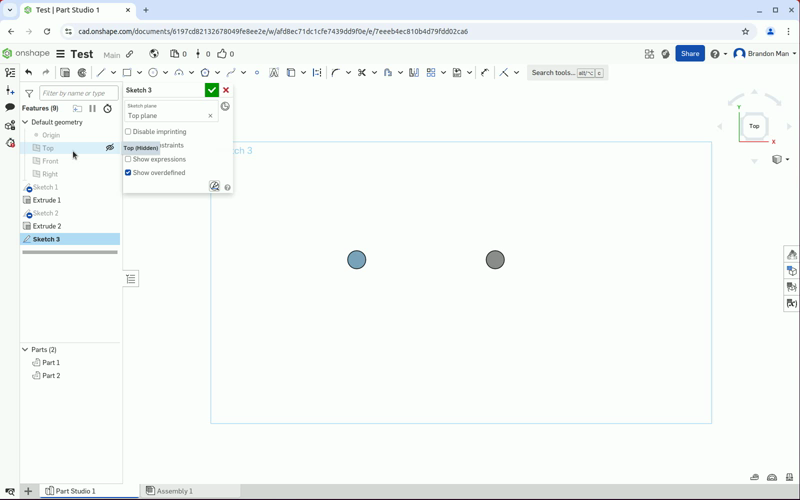
mouse_move(73, 352)
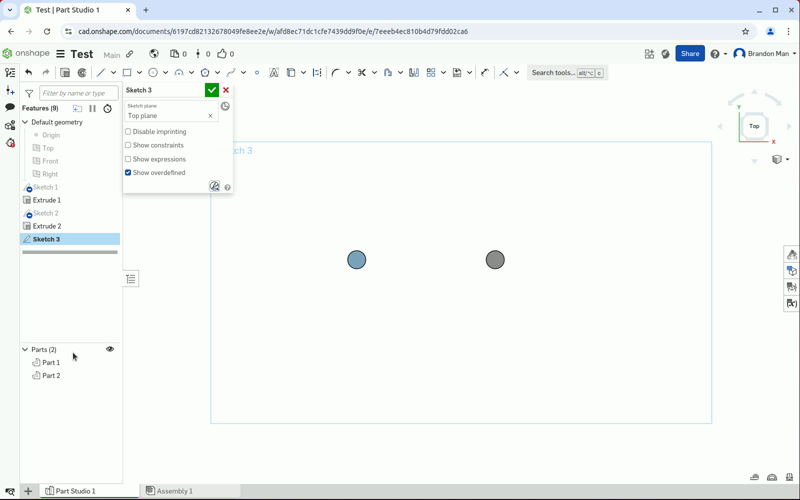
key(y)
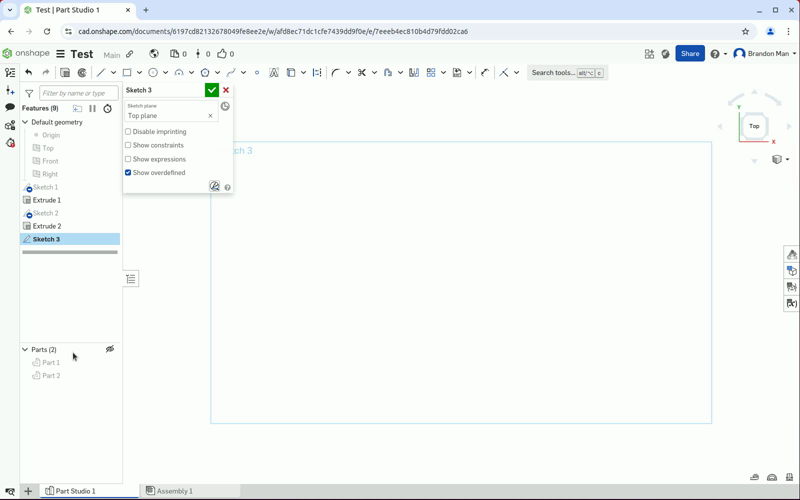
key(c)
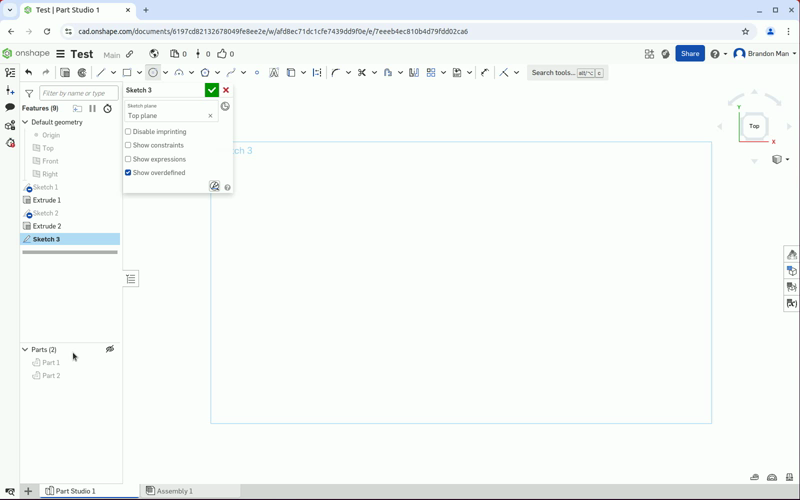
key_down(shift)
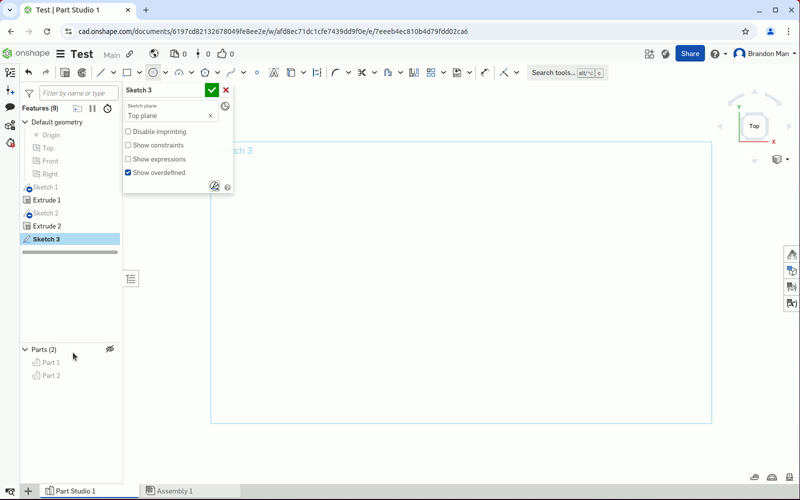
mouse_move(495, 293)
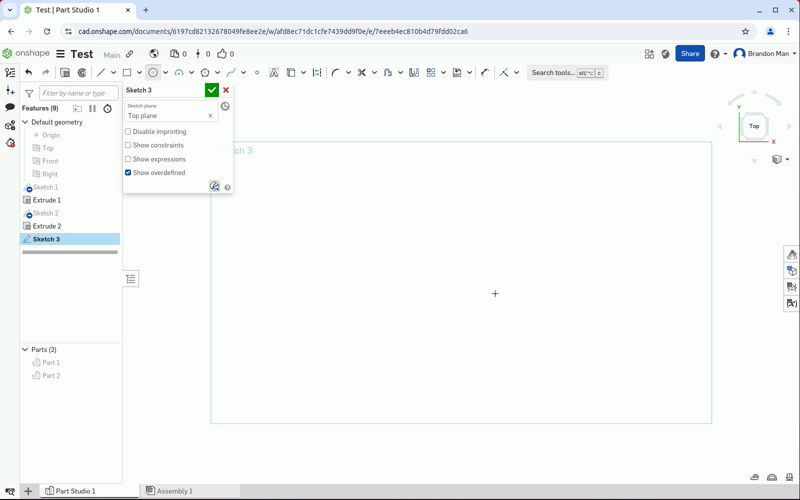
click(495, 293)
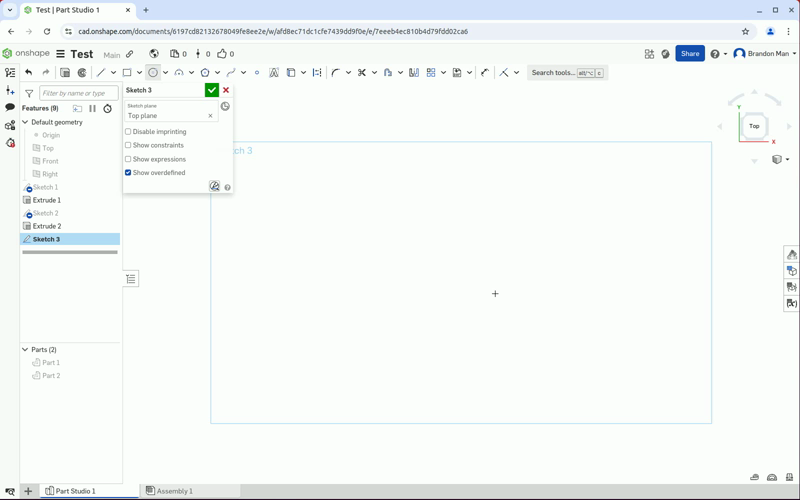
key_up(shift)
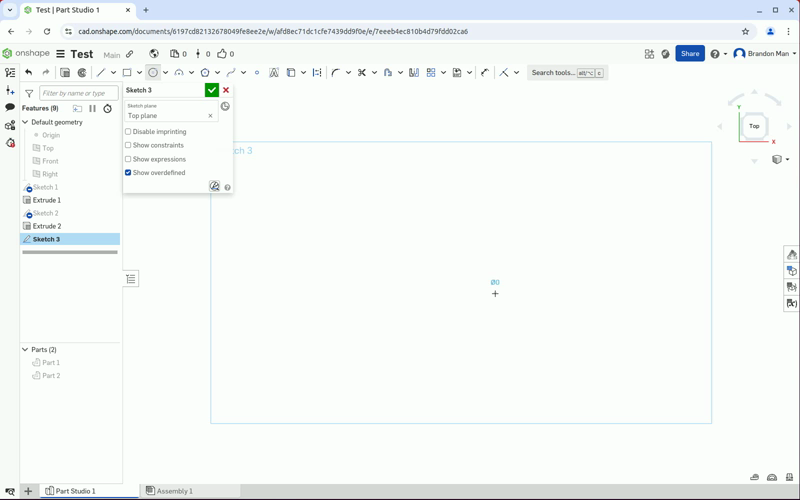
mouse_move(504, 293)
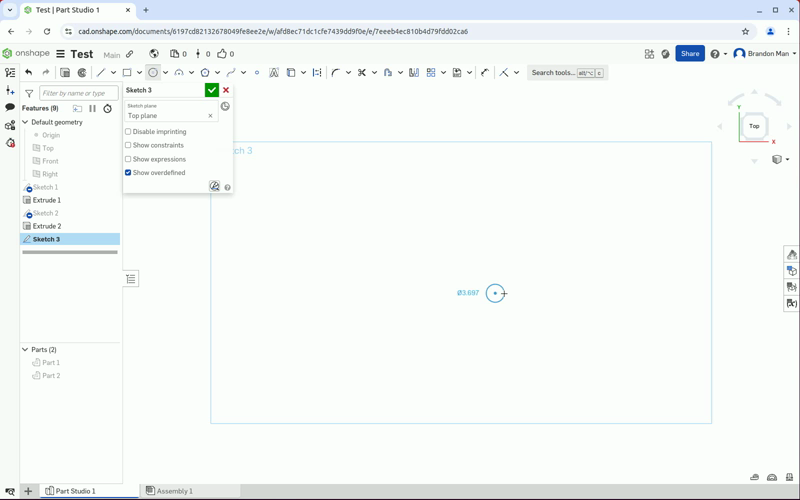
click(504, 293)
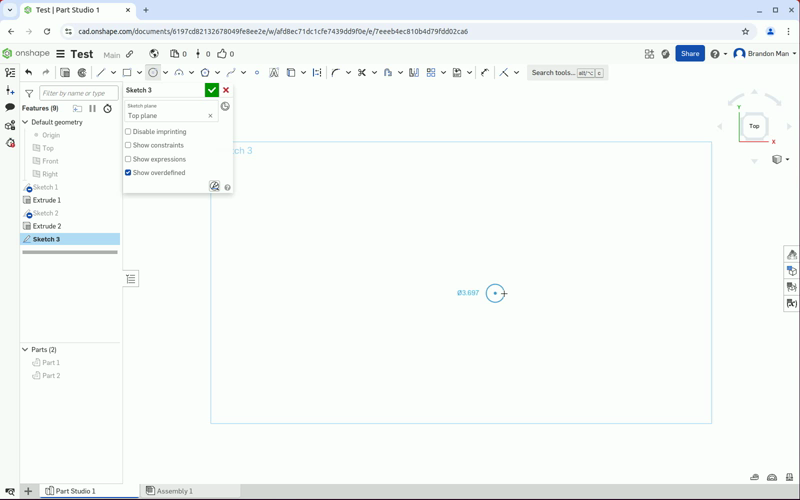
key(esc)
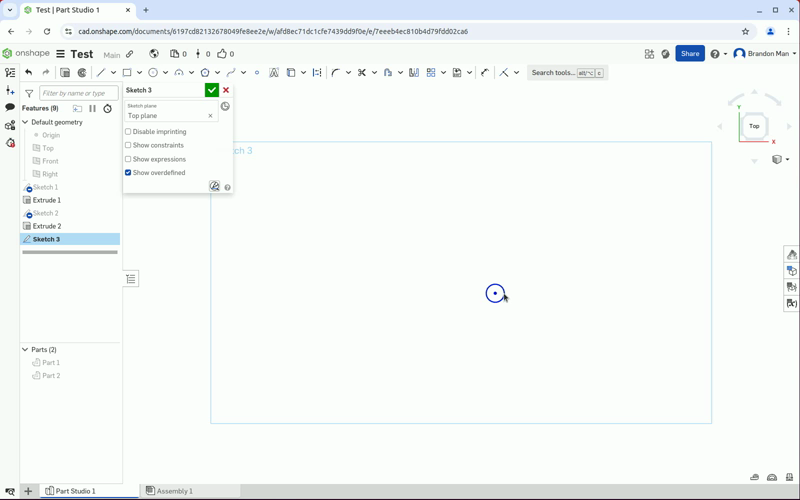
mouse_move(494, 299)
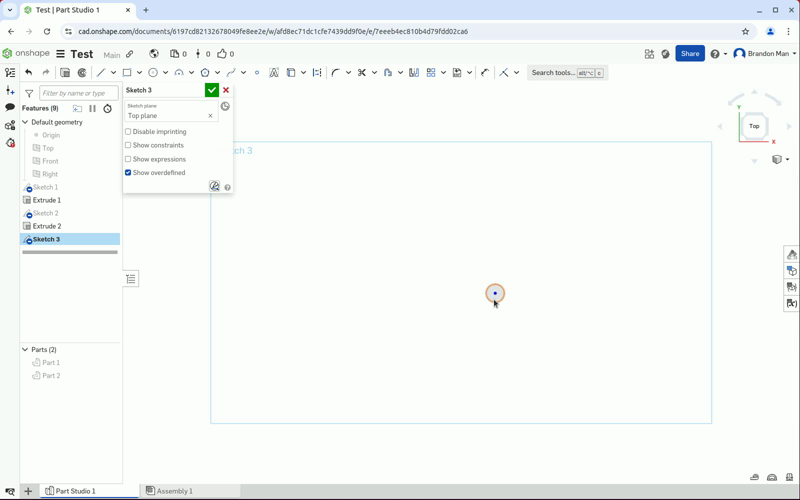
scroll(6)
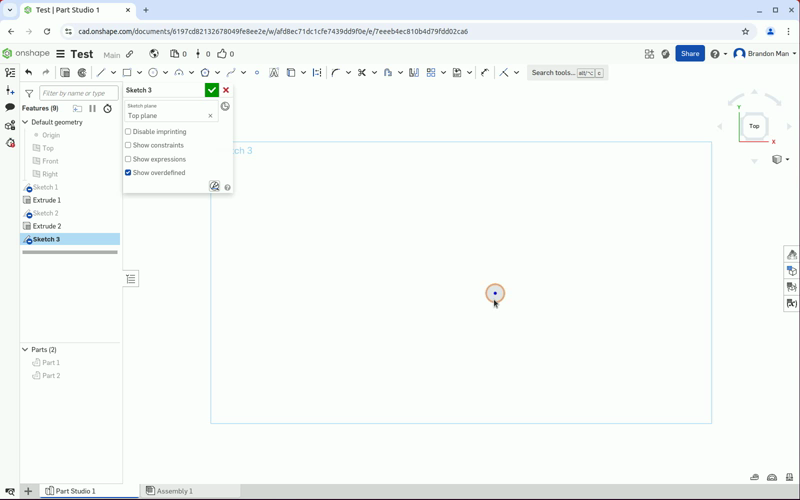
scroll(6)
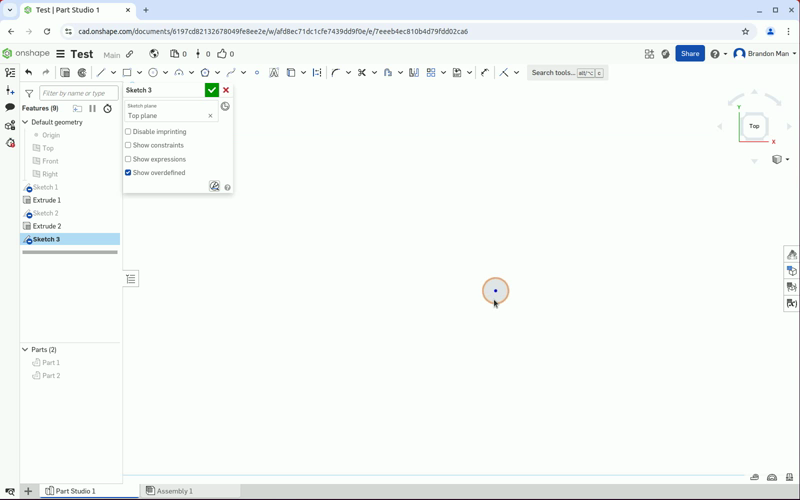
scroll(6)
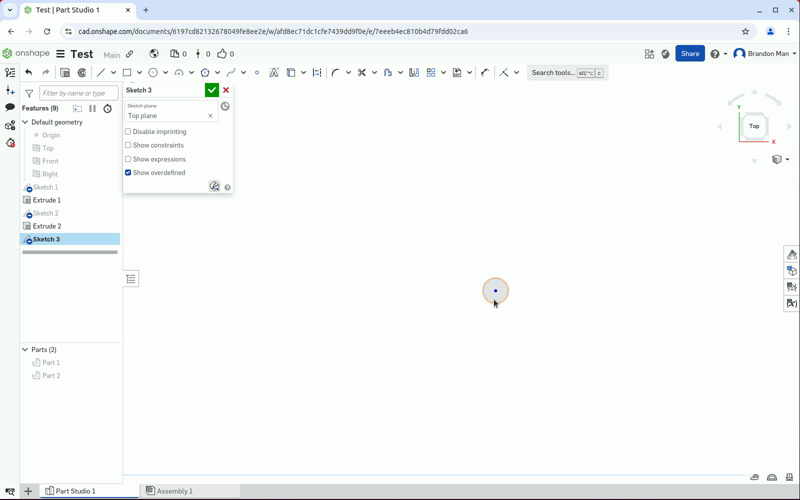
scroll(6)
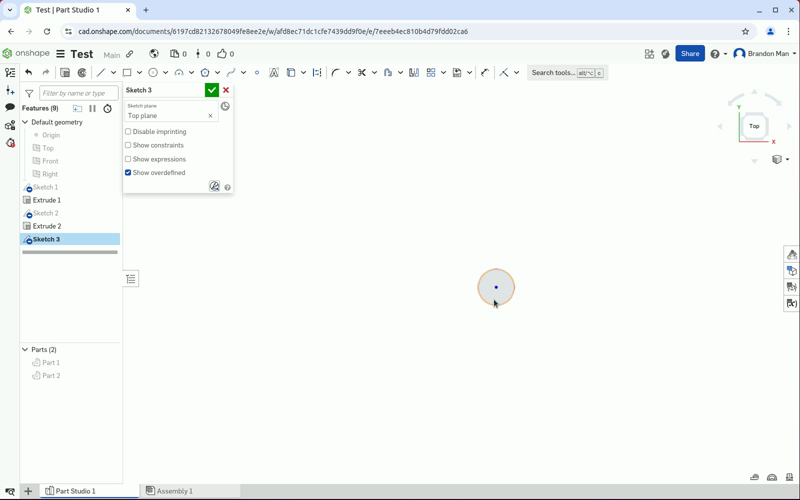
scroll(6)
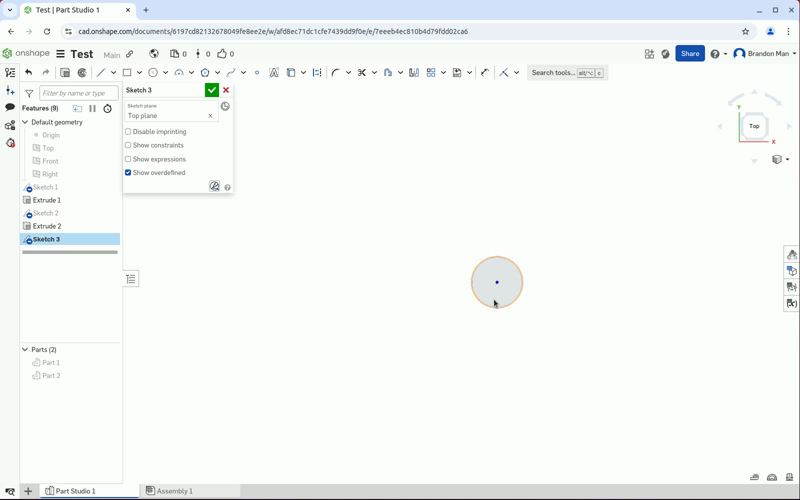
scroll(6)
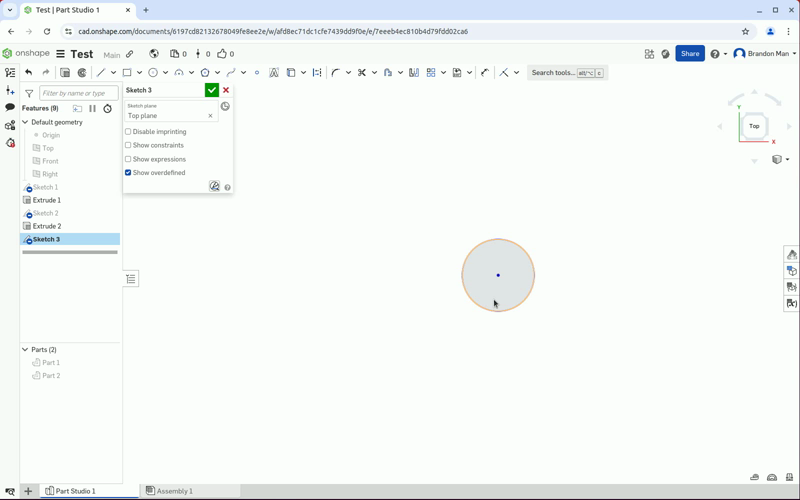
scroll(6)
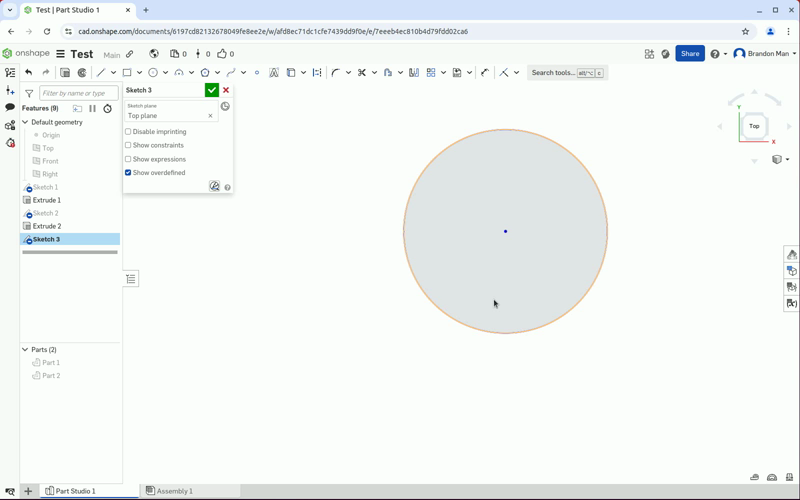
click(494, 299)
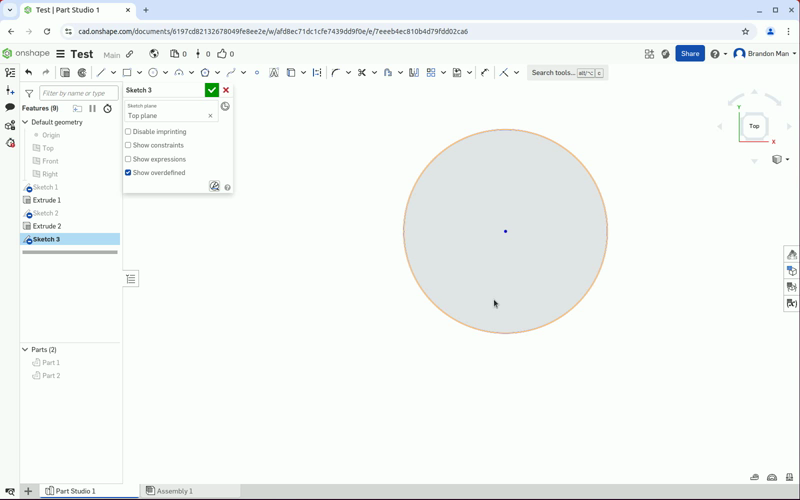
scroll(-6)
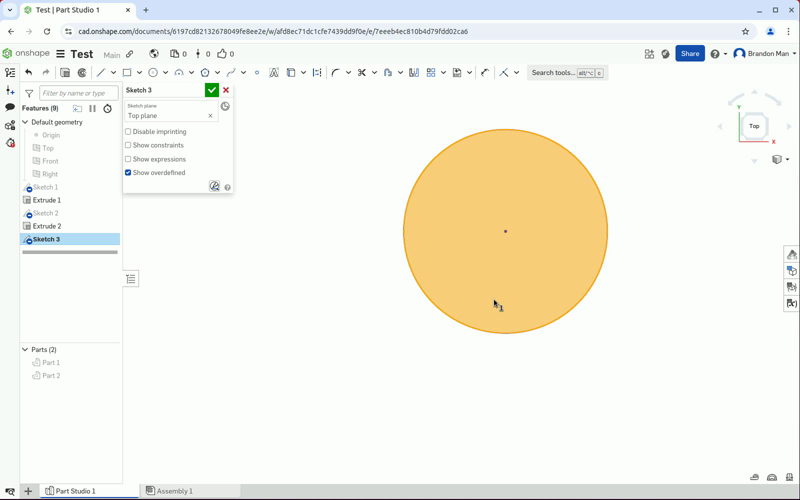
scroll(-6)
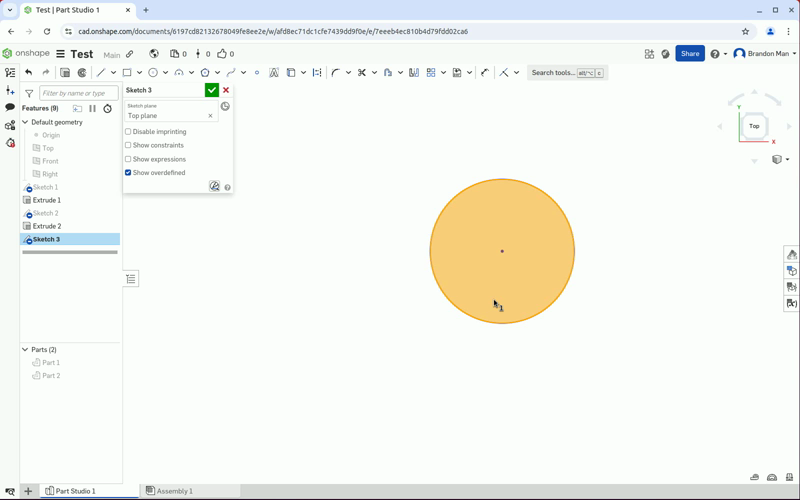
scroll(-6)
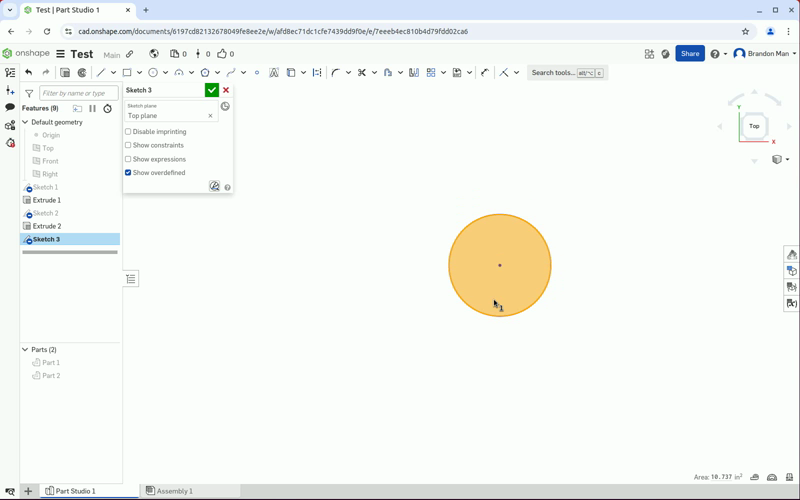
scroll(-6)
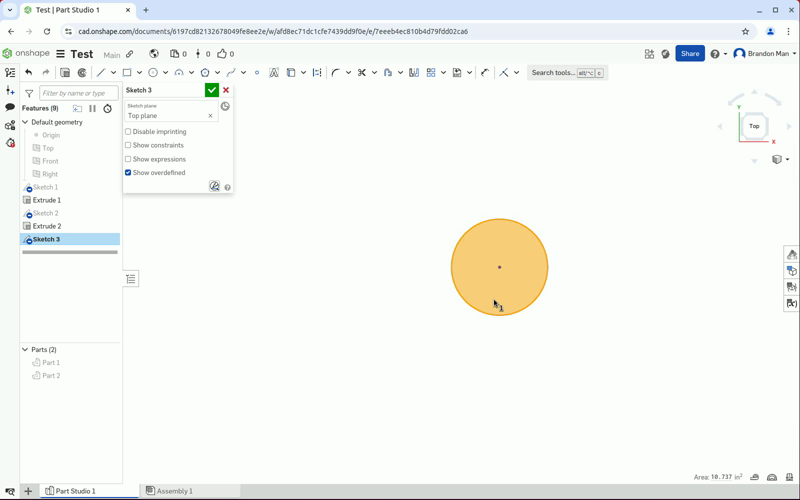
scroll(-6)
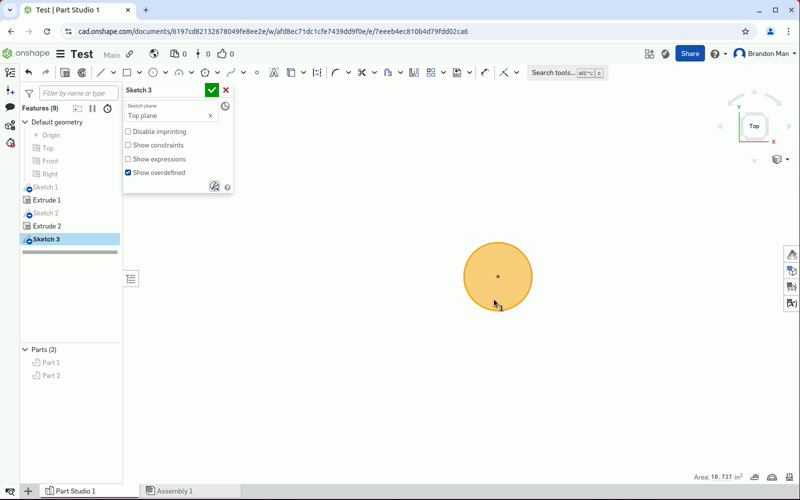
scroll(-6)
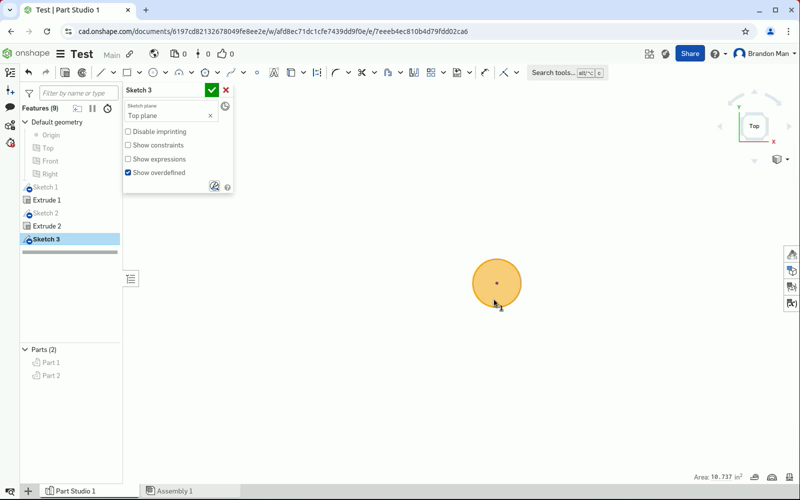
scroll(-6)
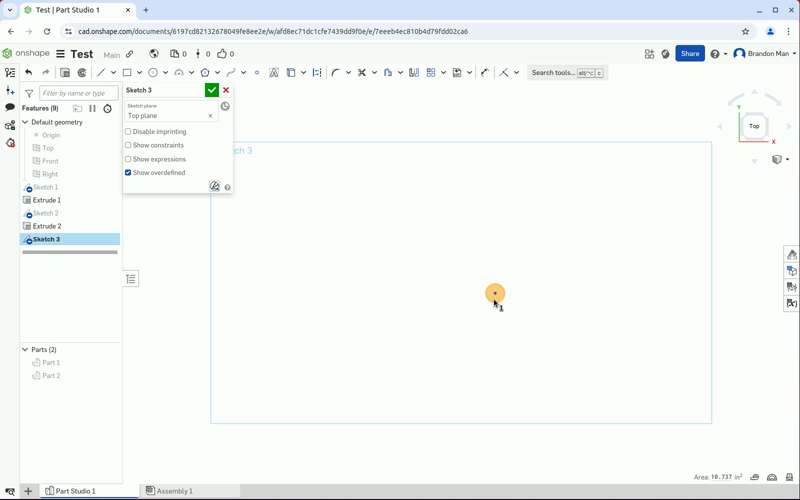
mouse_move(73, 352)
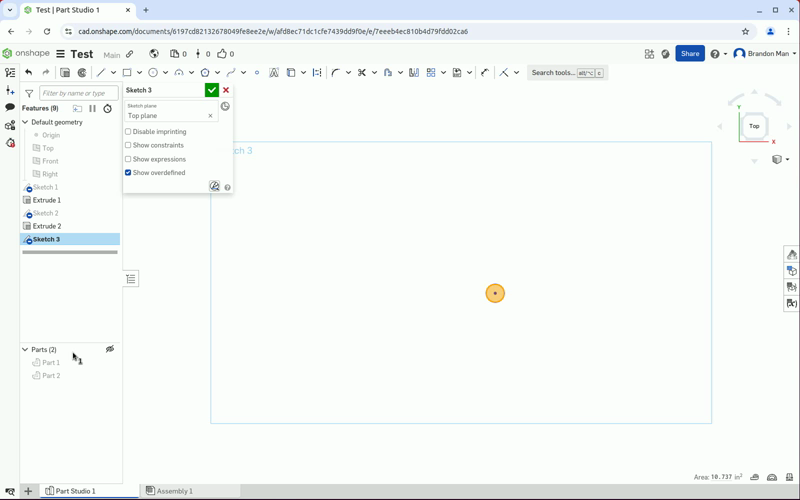
key(shift+y)
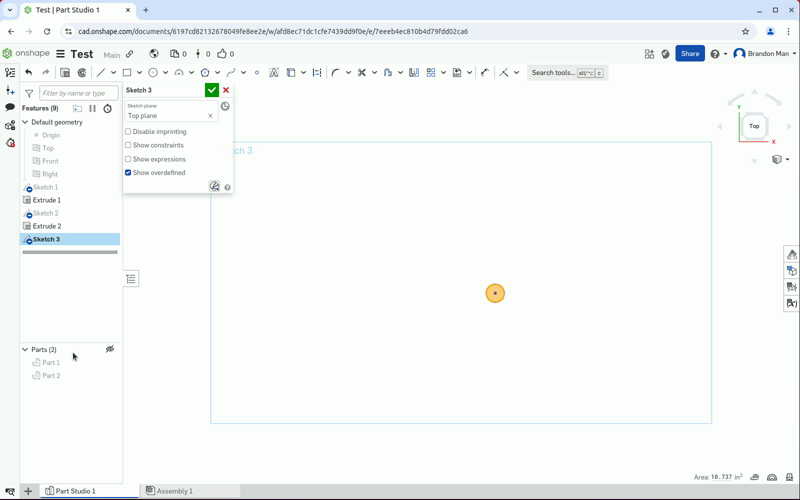
key(shift+e)
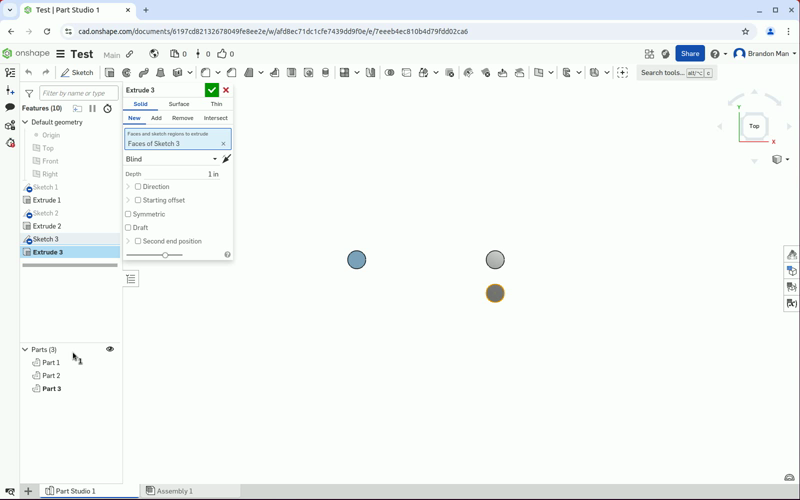
mouse_move(143, 106)
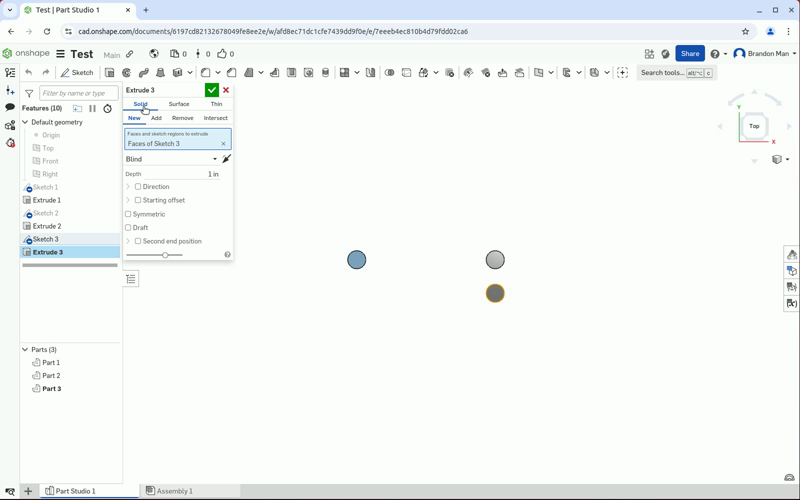
click(143, 106)
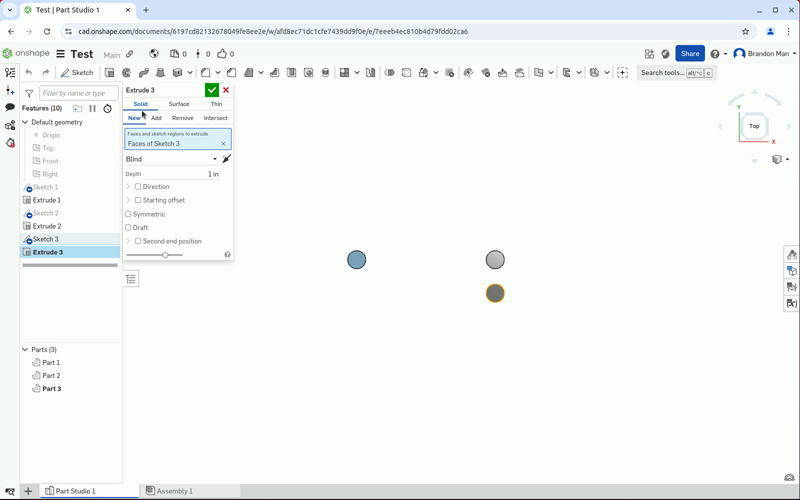
mouse_move(137, 120)
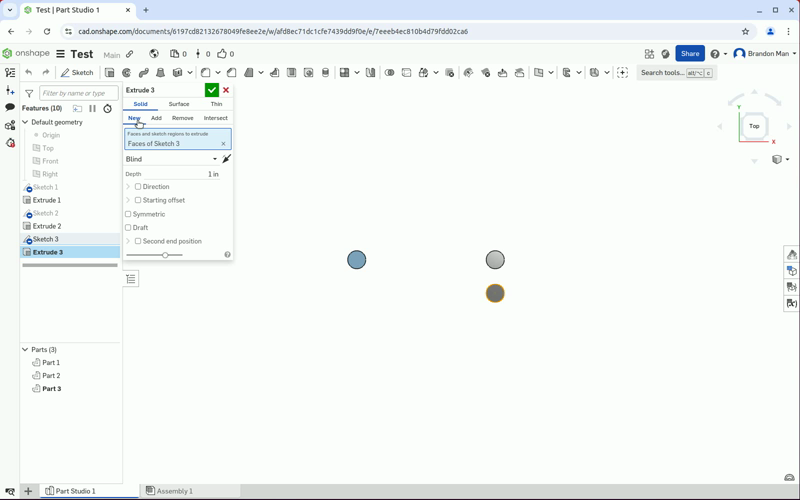
click(137, 120)
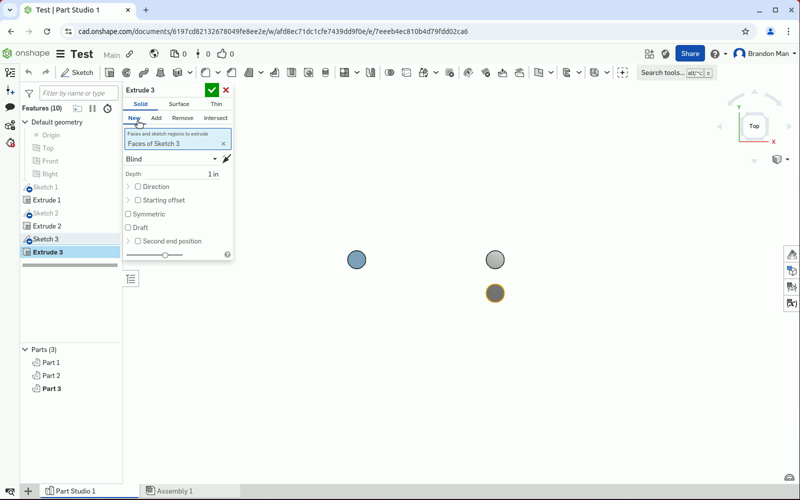
key(tab, 4)
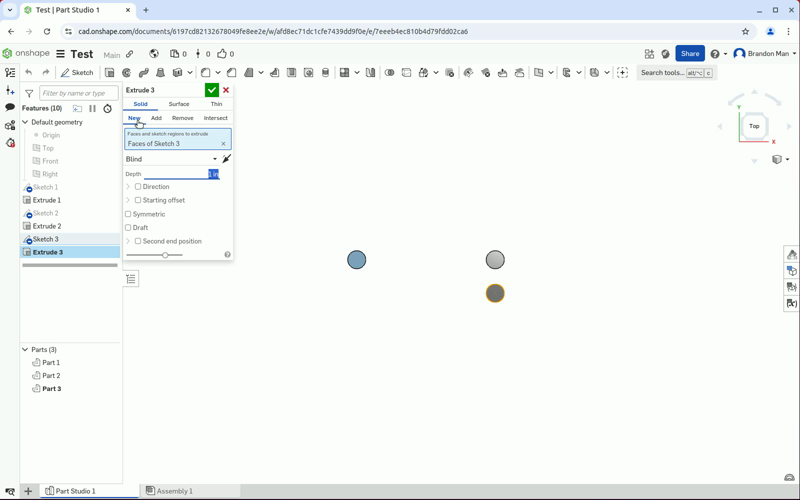
text(7.703)
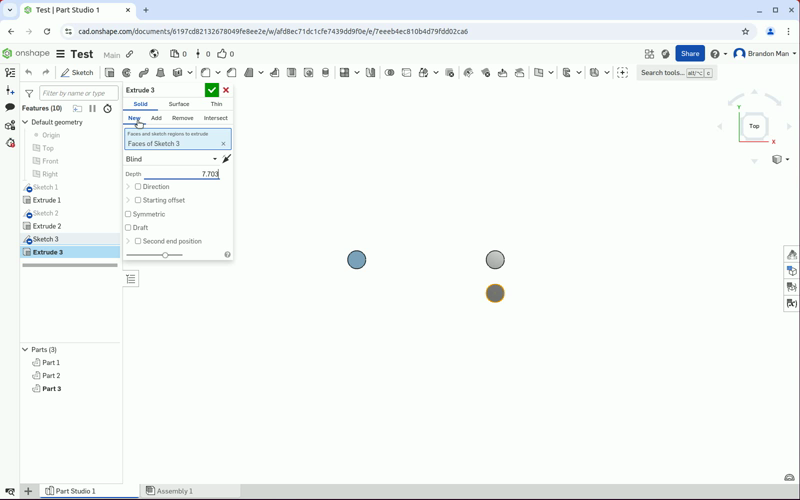
key(enter)
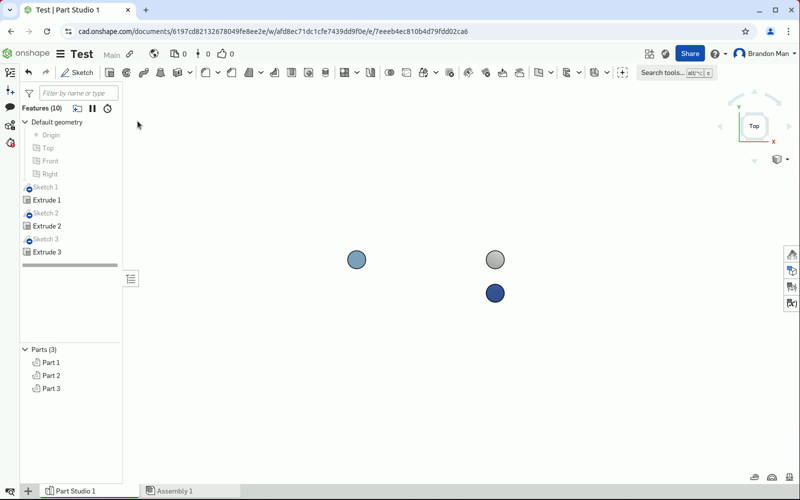
key(shift+h)
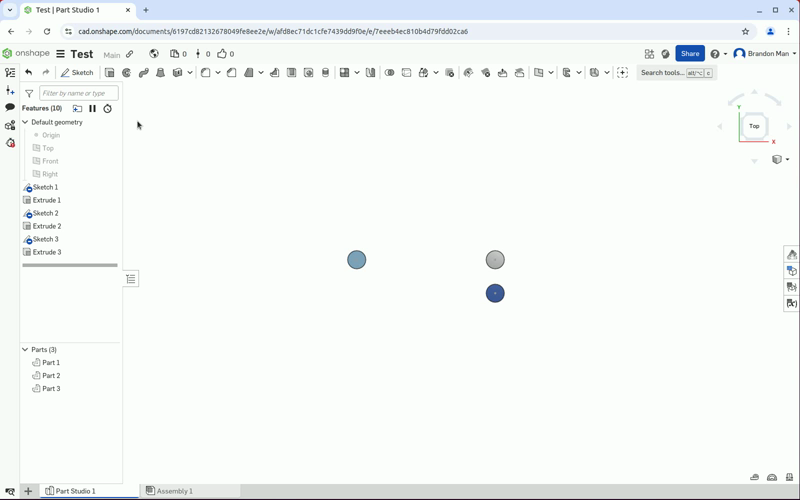
key(shift+h)
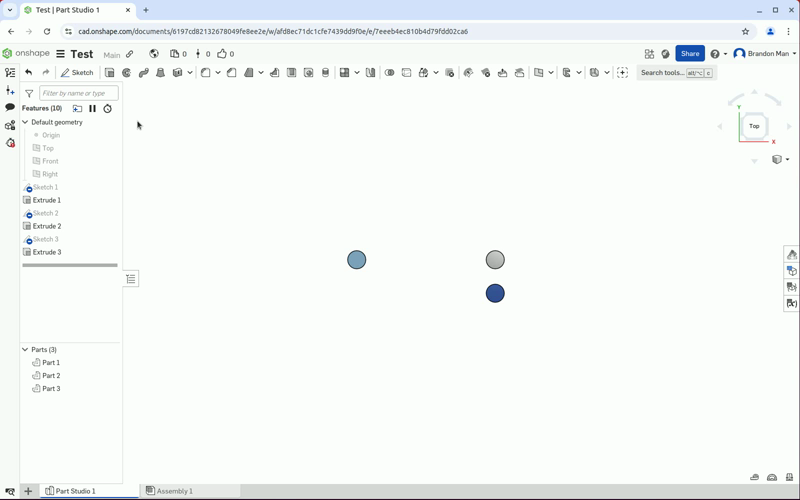
mouse_move(73, 189)
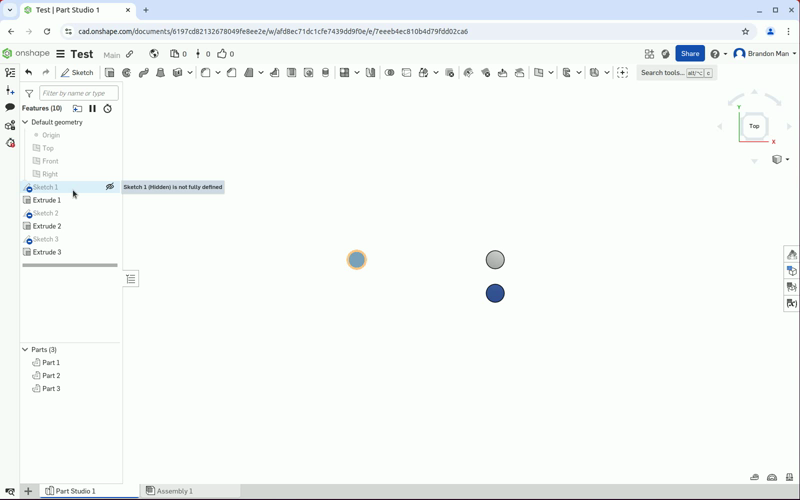
click(73, 189)
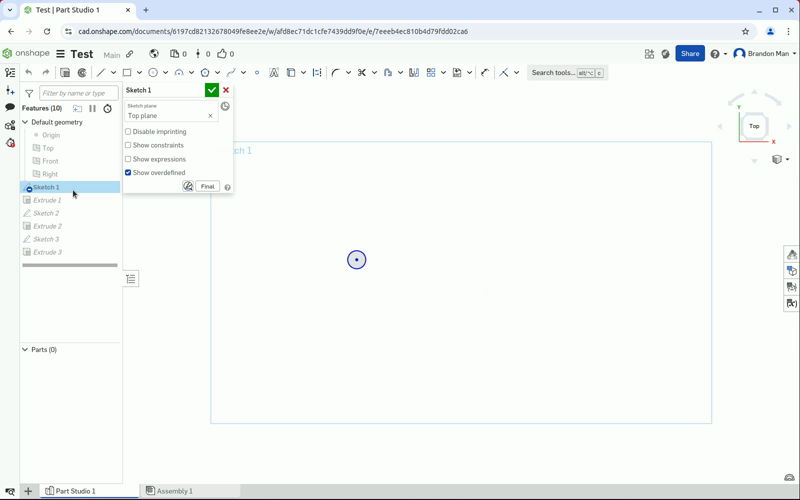
mouse_move(229, 92)
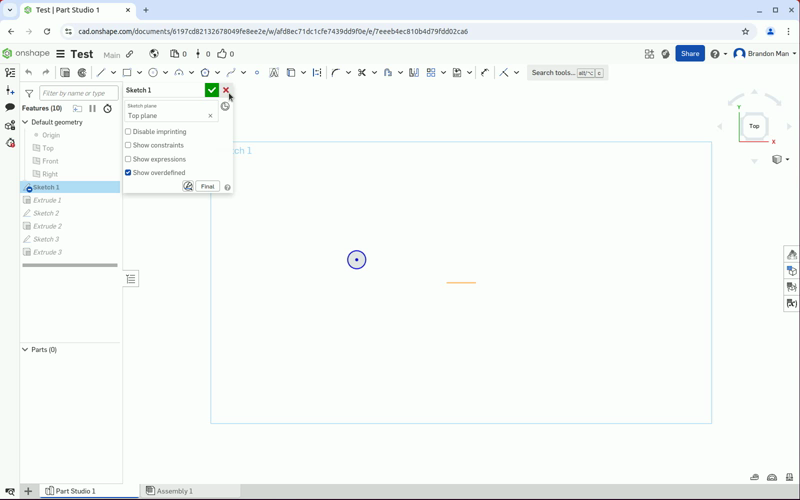
click(229, 92)
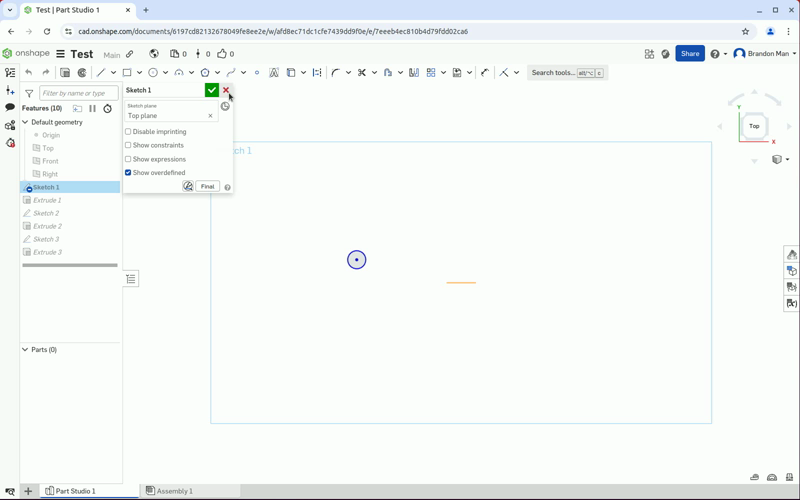
key(shift+s)
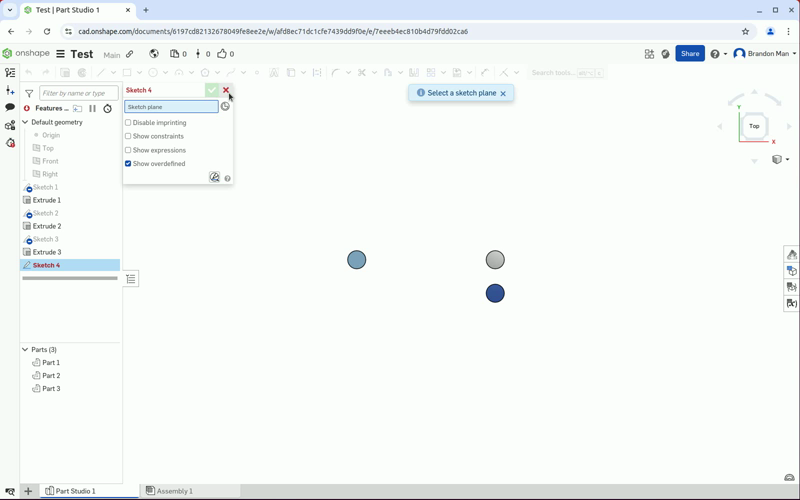
mouse_move(73, 150)
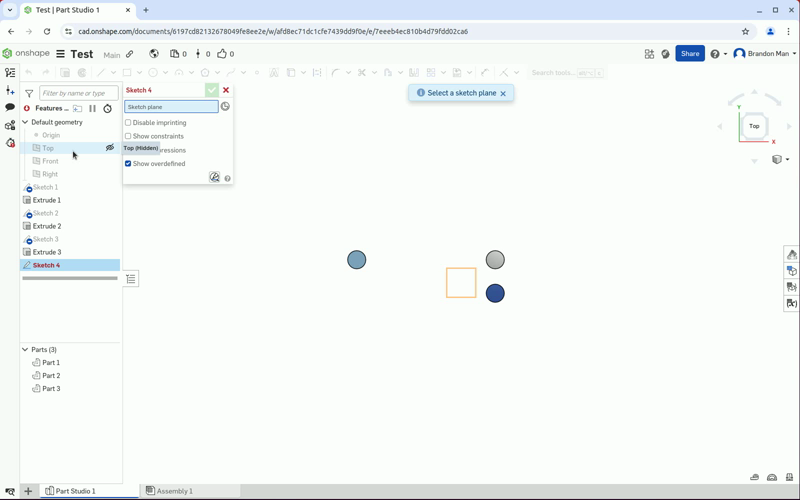
click(73, 150)
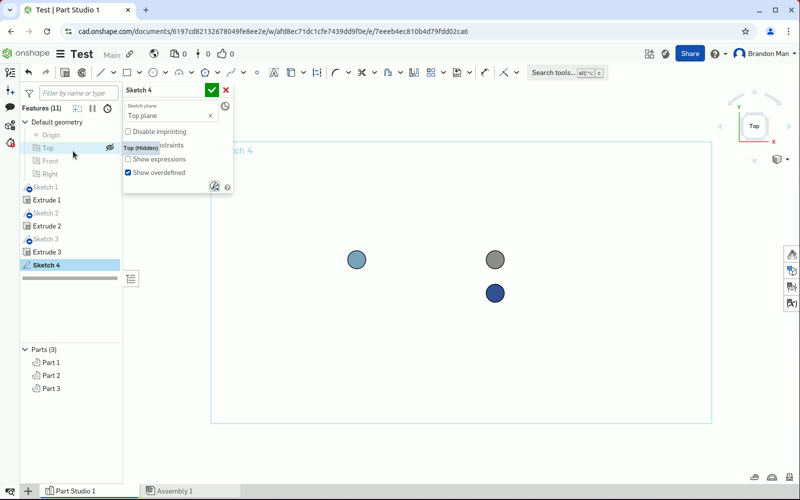
mouse_move(73, 352)
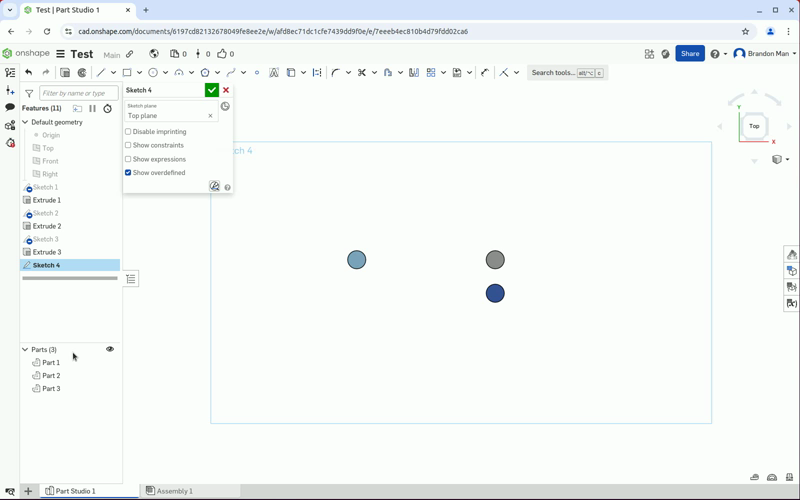
key(y)
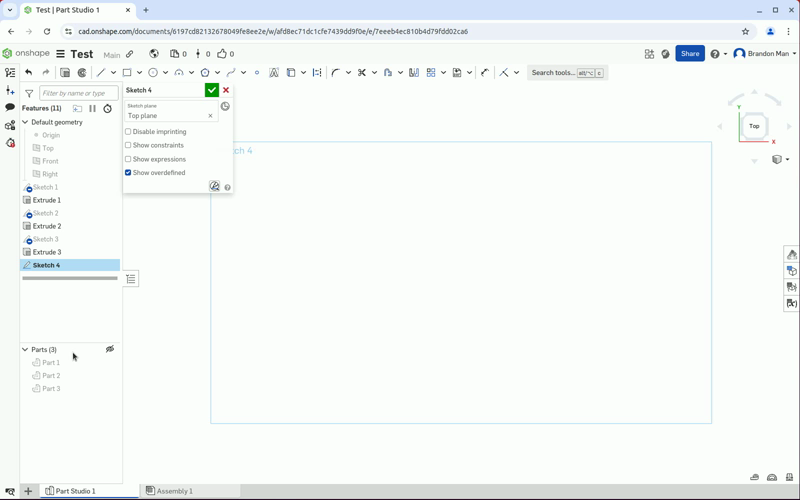
key(c)
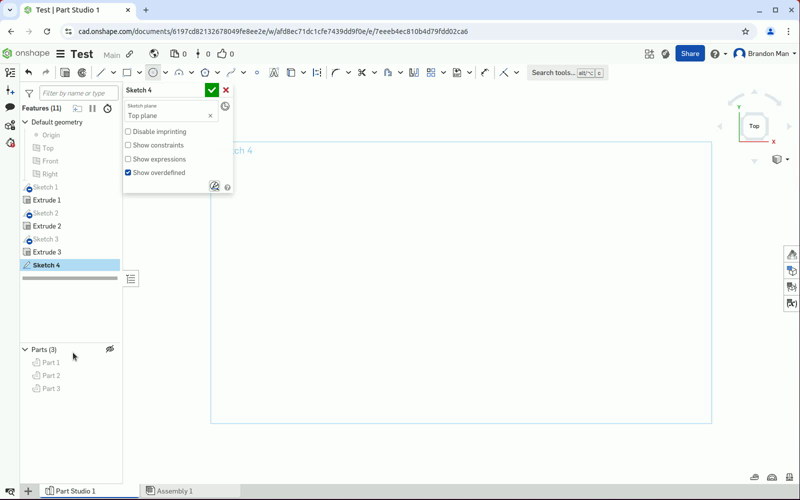
key_down(shift)
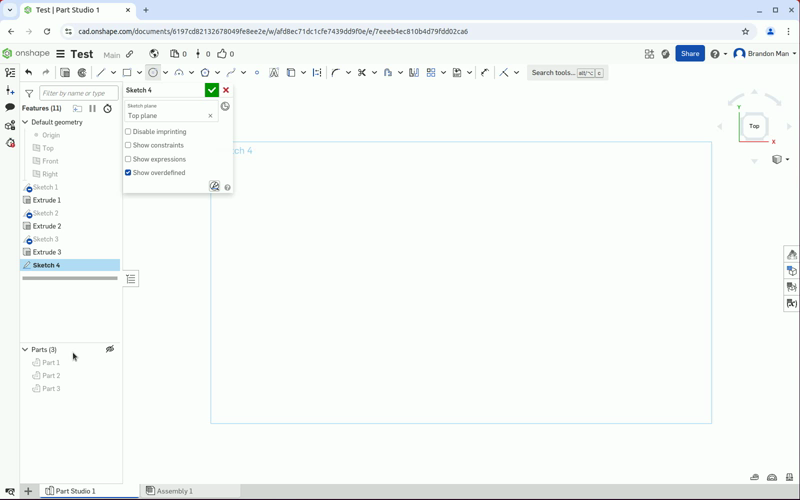
mouse_move(356, 293)
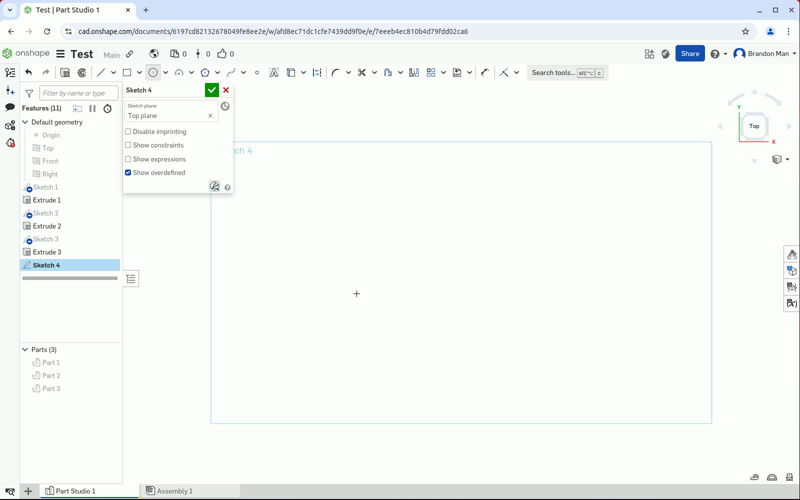
click(356, 293)
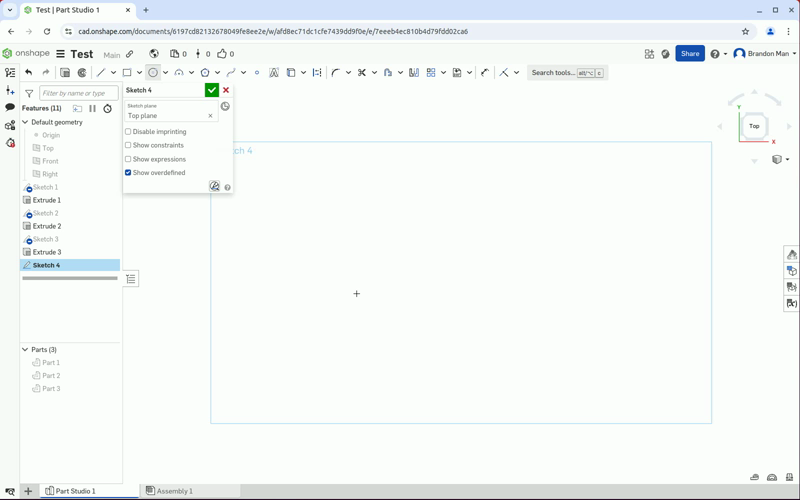
key_up(shift)
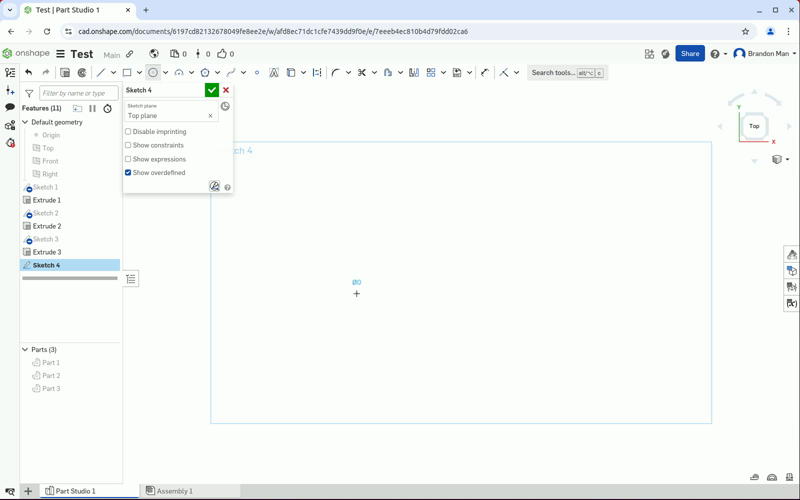
mouse_move(365, 293)
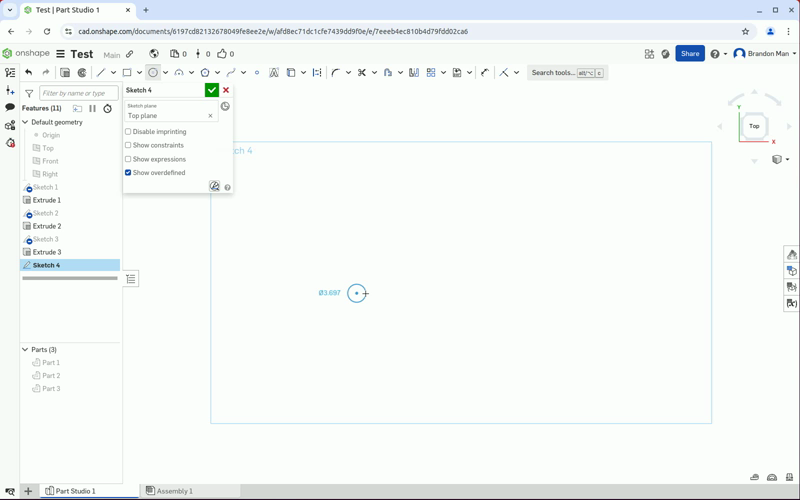
click(365, 293)
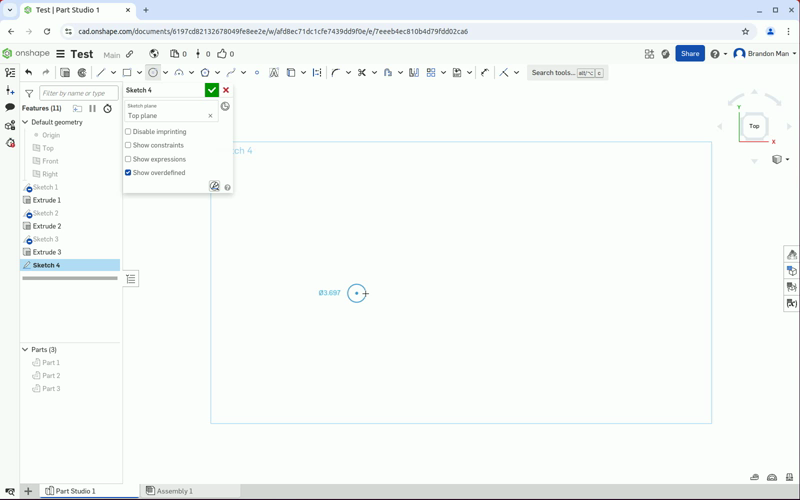
key(esc)
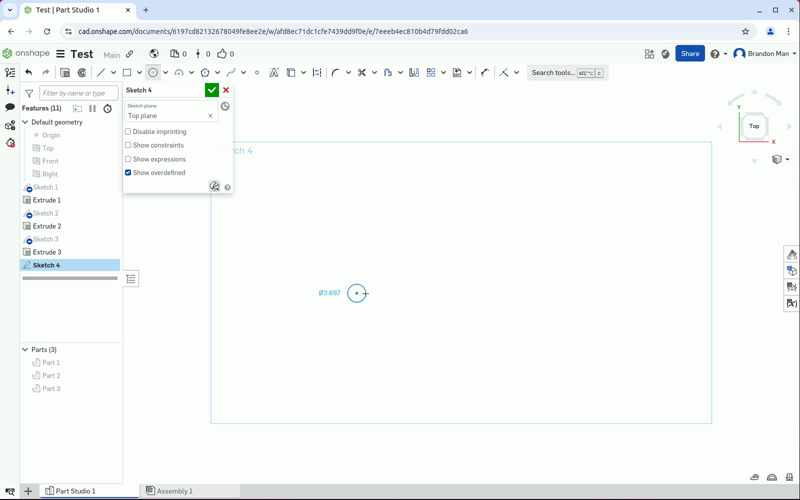
mouse_move(359, 299)
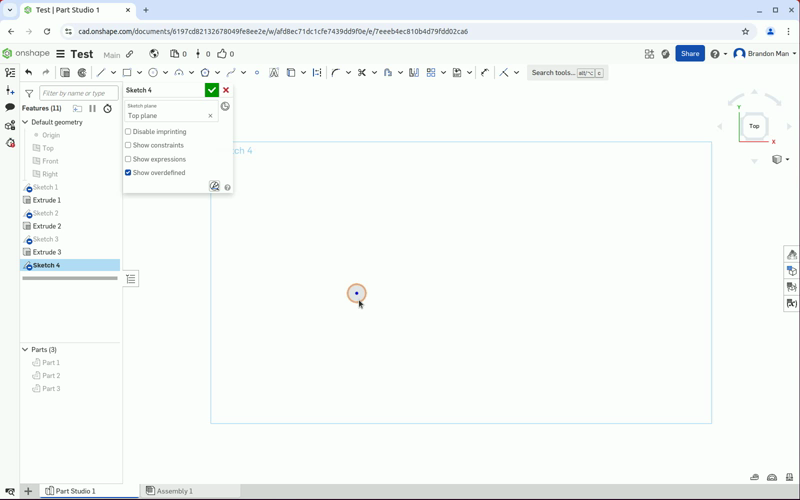
scroll(6)
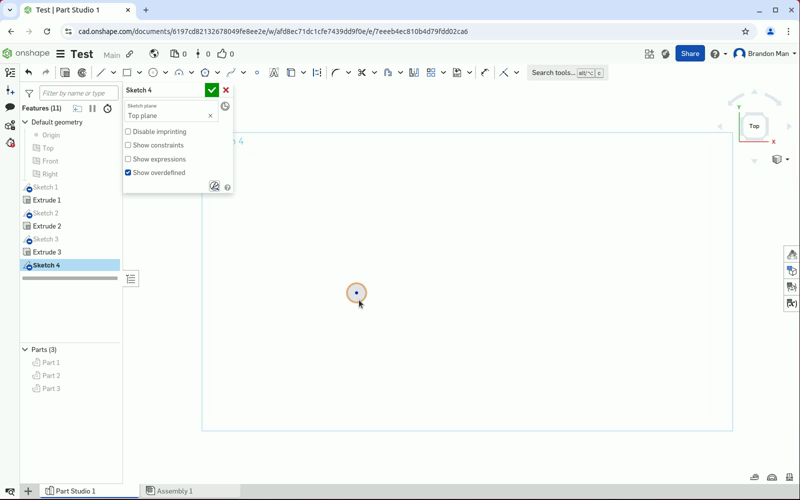
scroll(6)
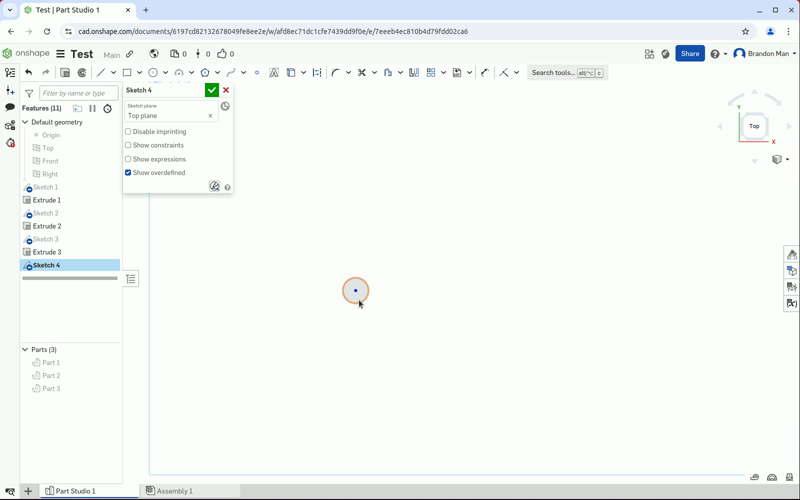
scroll(6)
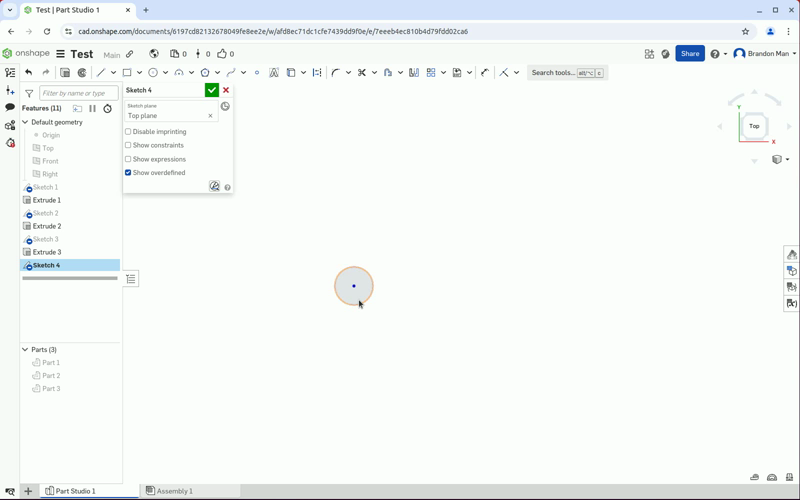
scroll(6)
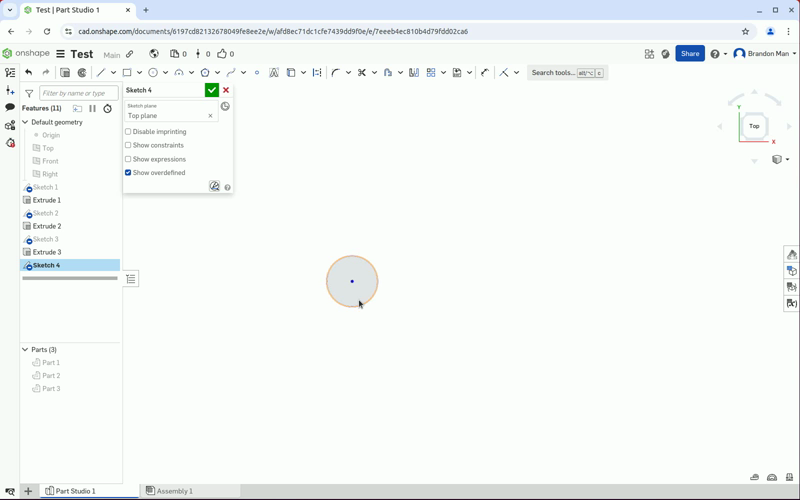
scroll(6)
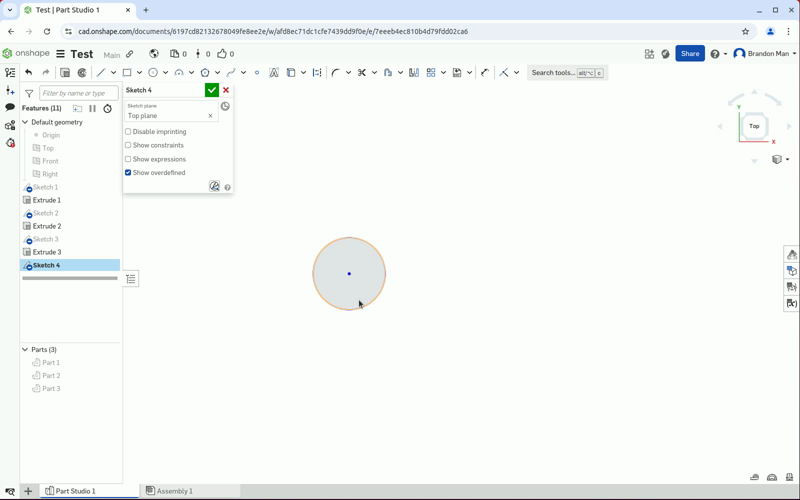
scroll(6)
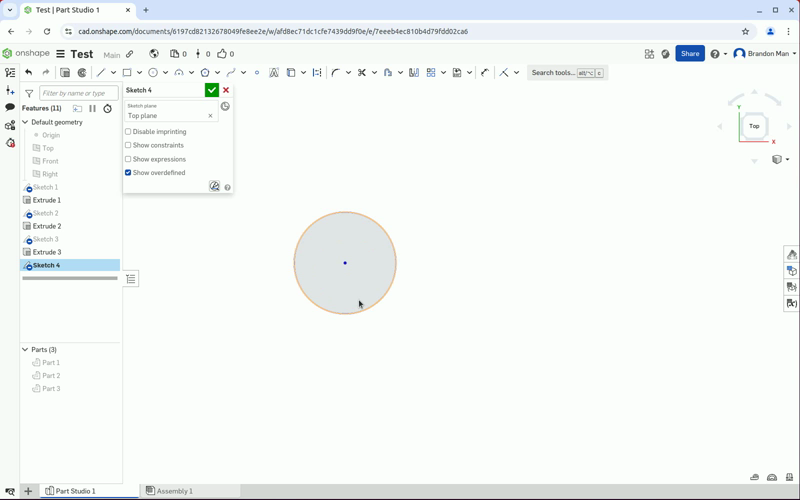
scroll(6)
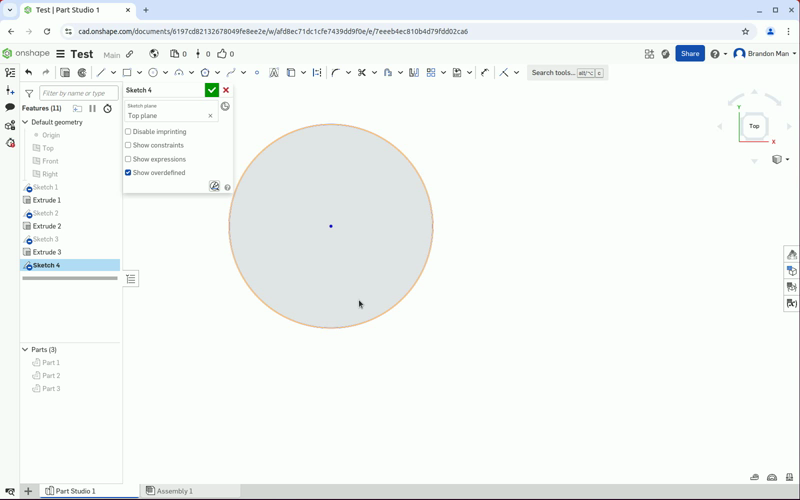
click(359, 299)
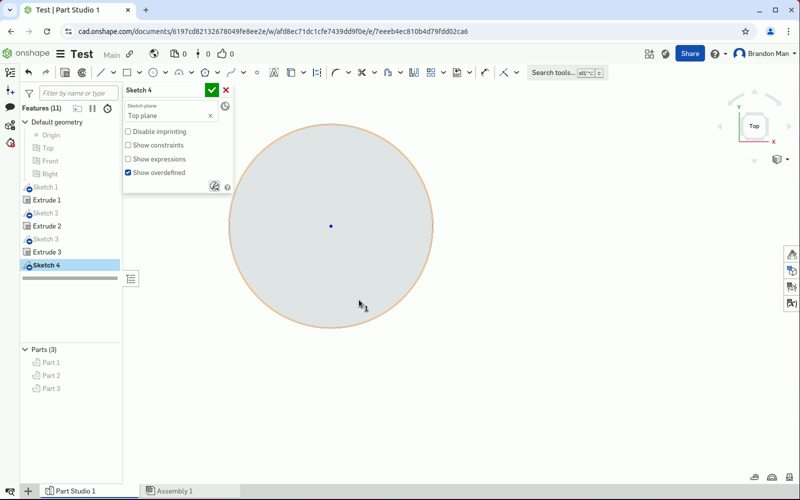
scroll(-6)
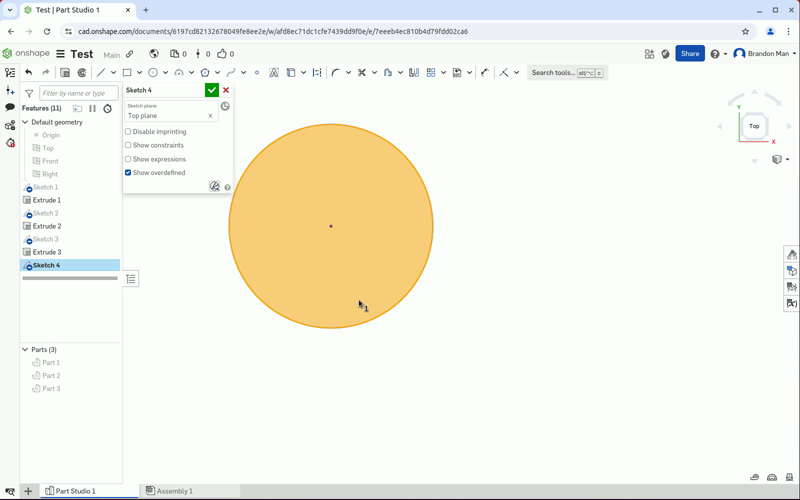
scroll(-6)
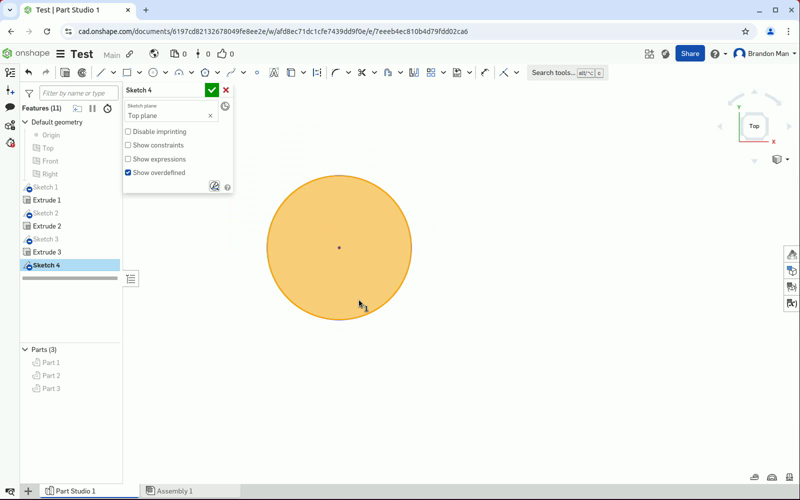
scroll(-6)
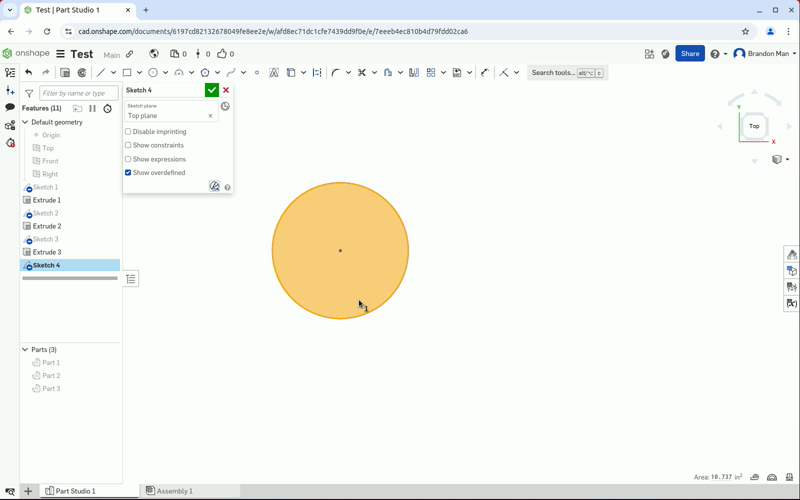
scroll(-6)
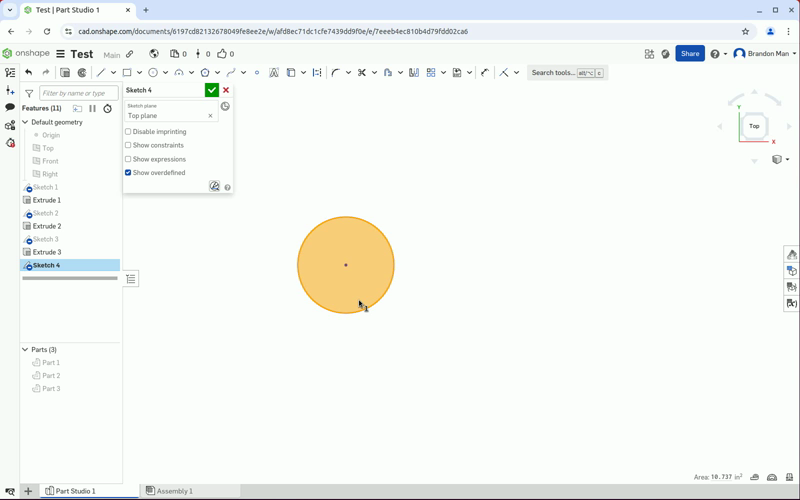
scroll(-6)
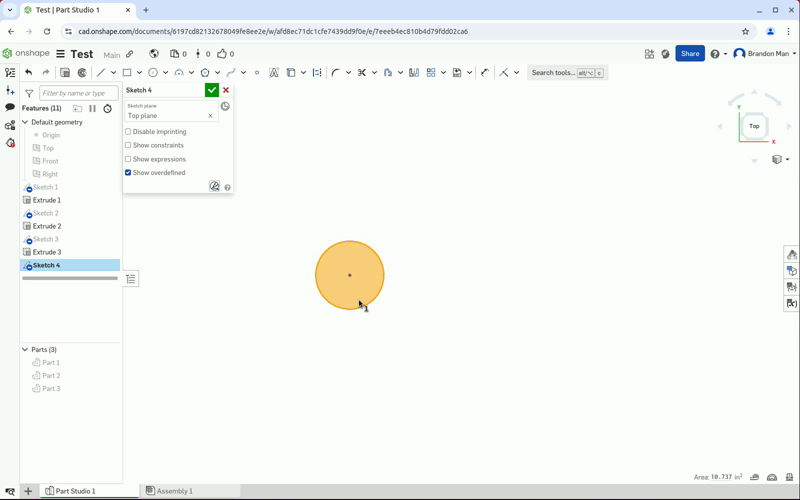
scroll(-6)
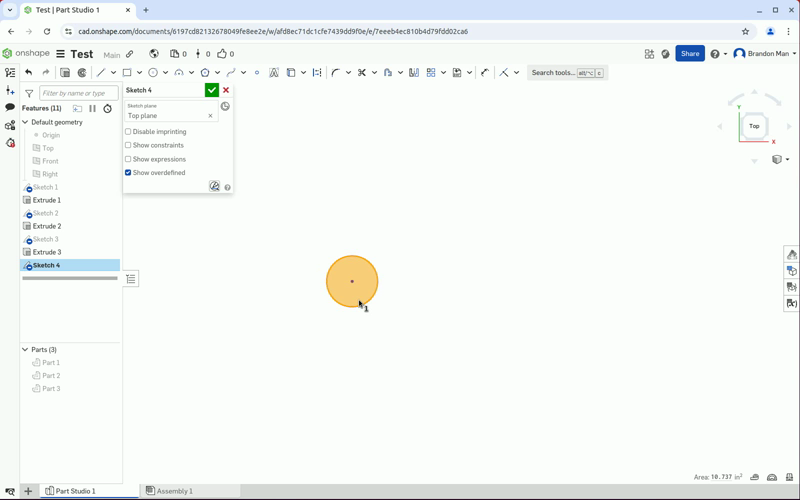
scroll(-6)
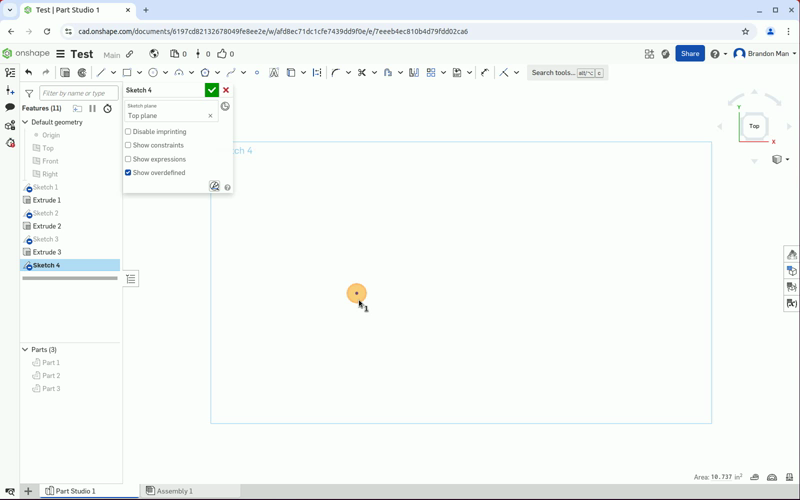
mouse_move(73, 352)
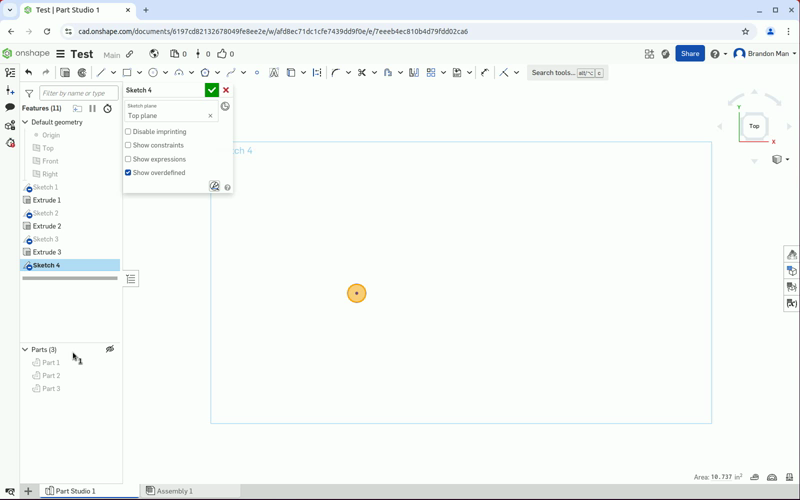
key(shift+y)
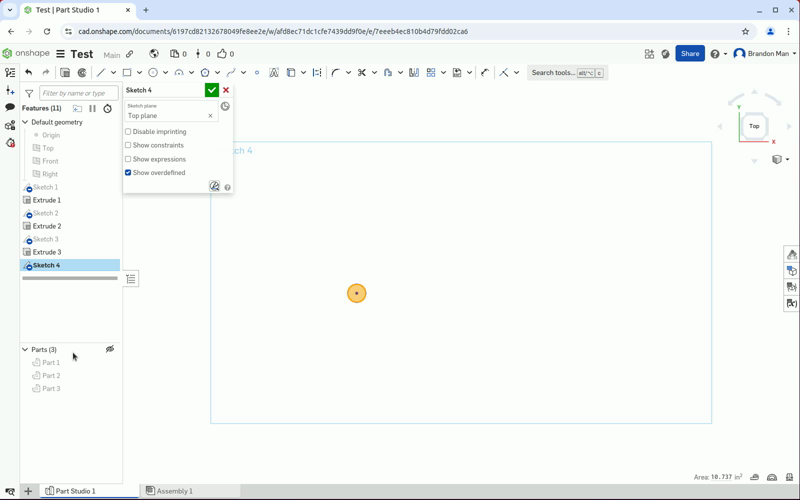
key(shift+e)
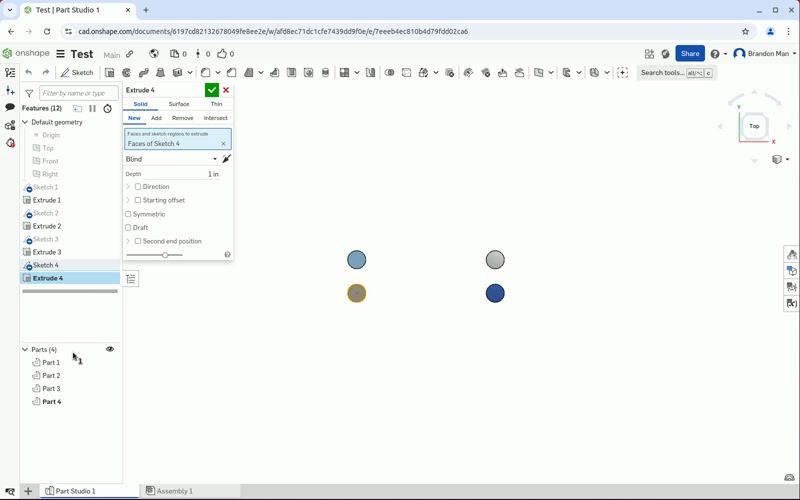
mouse_move(143, 106)
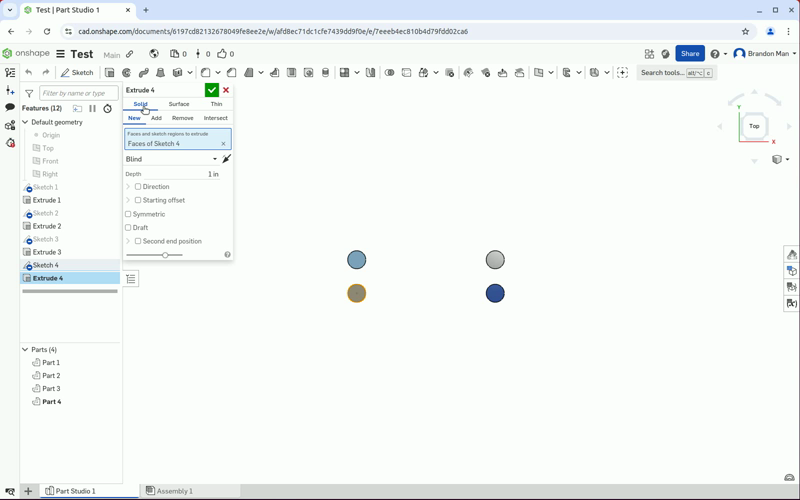
click(143, 106)
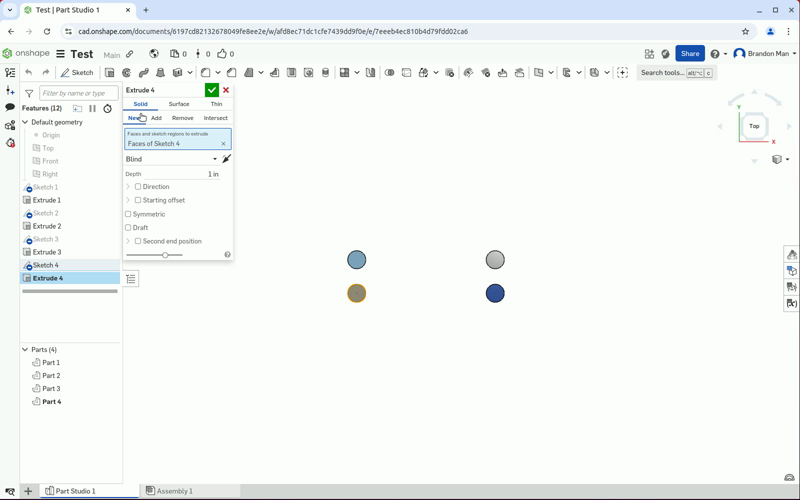
mouse_move(137, 120)
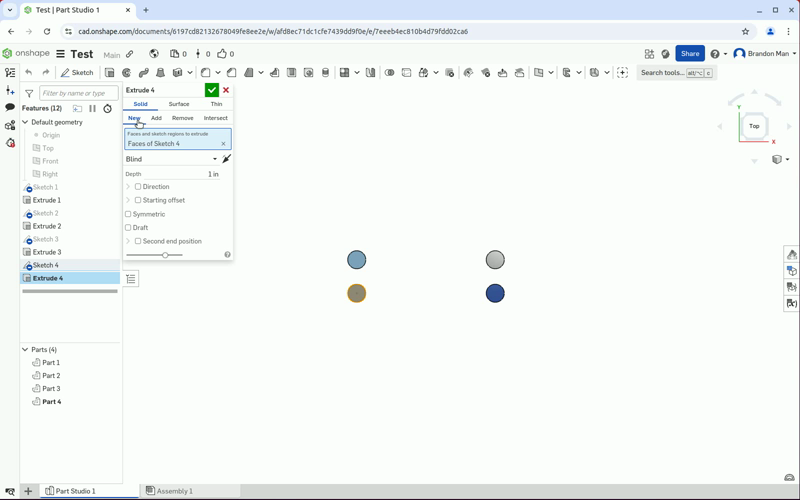
click(137, 120)
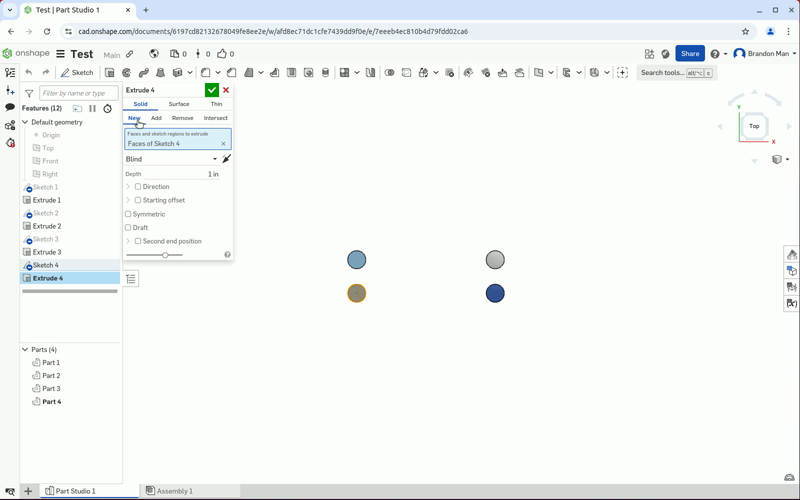
key(tab, 4)
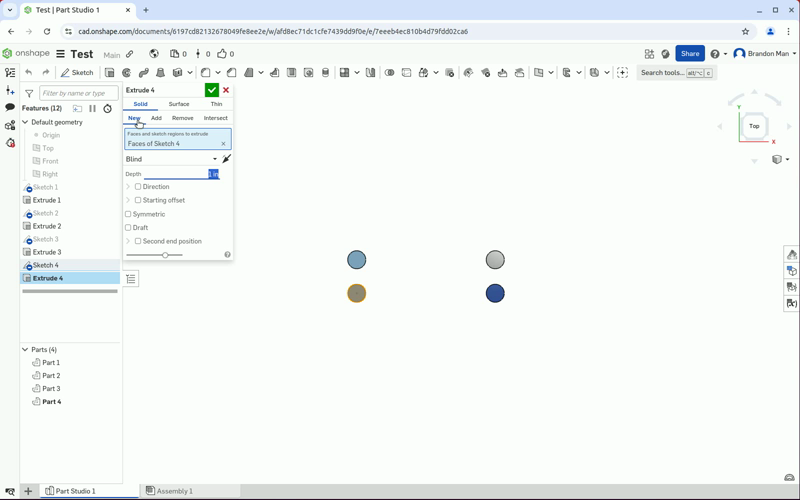
text(7.703)
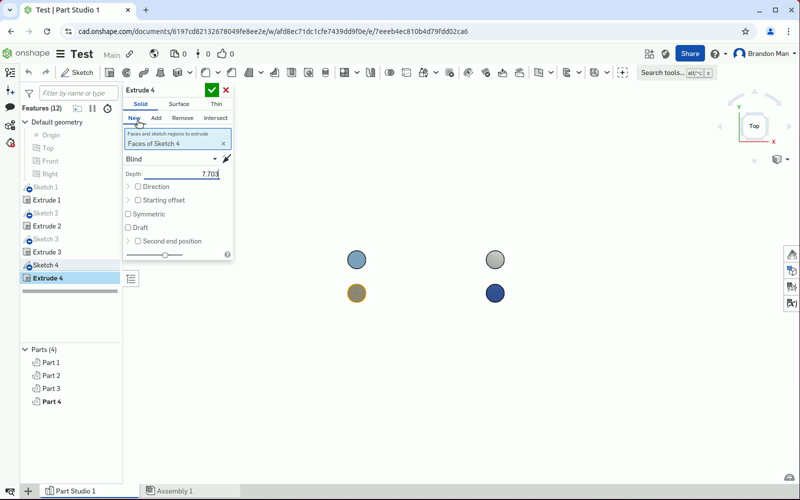
key(enter)
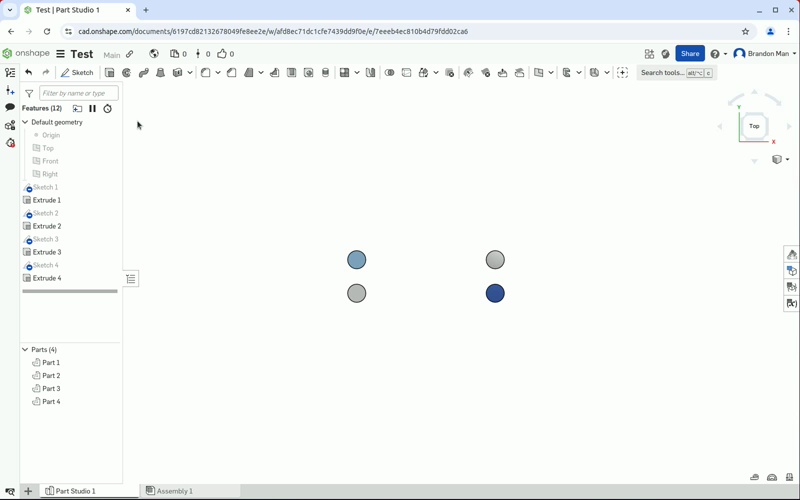
key(shift+h)
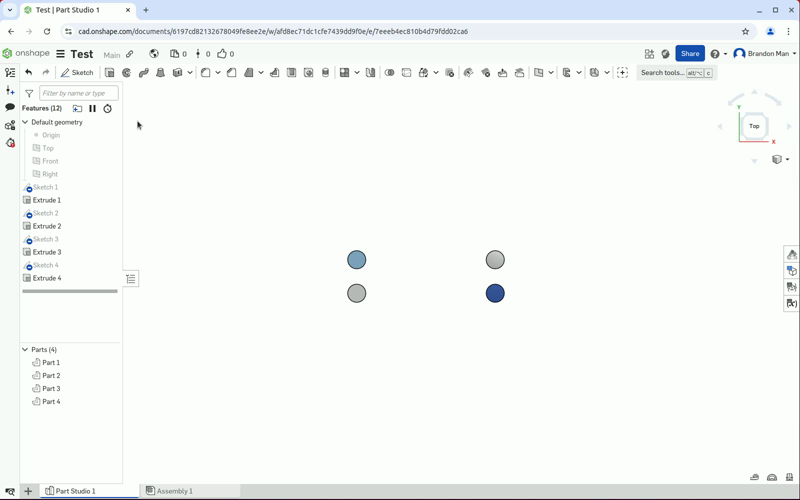
key(shift+h)
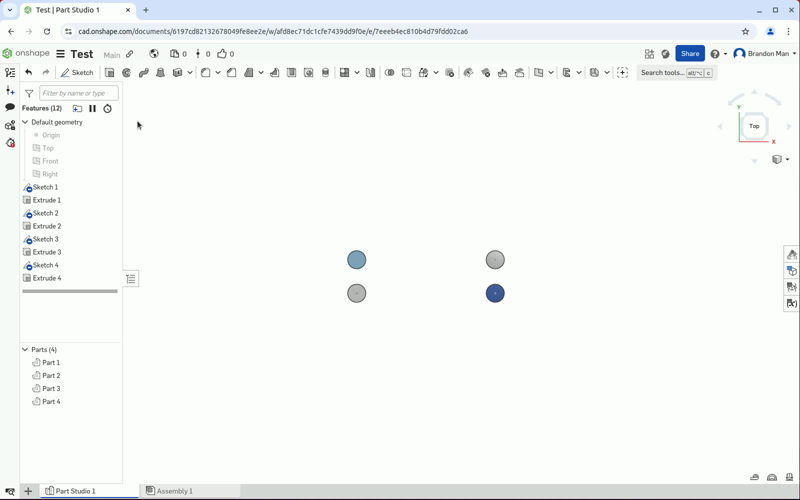
key(shift+7)
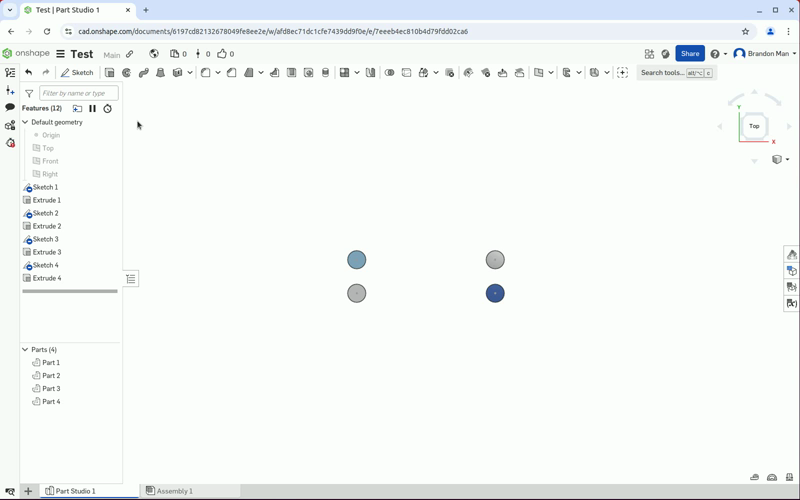
key(up, 3)
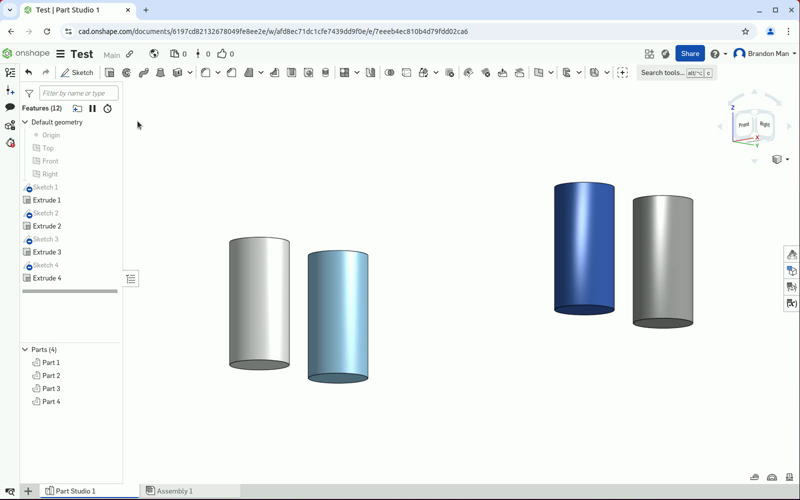
key(left, 3)
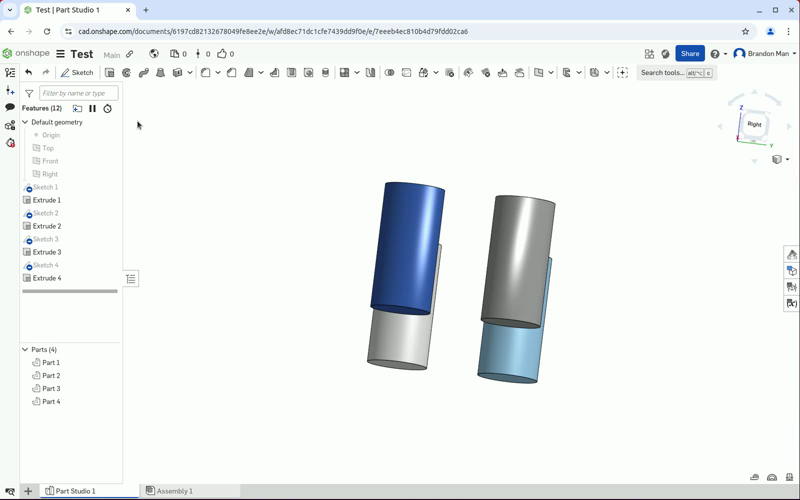
key(right, 3)
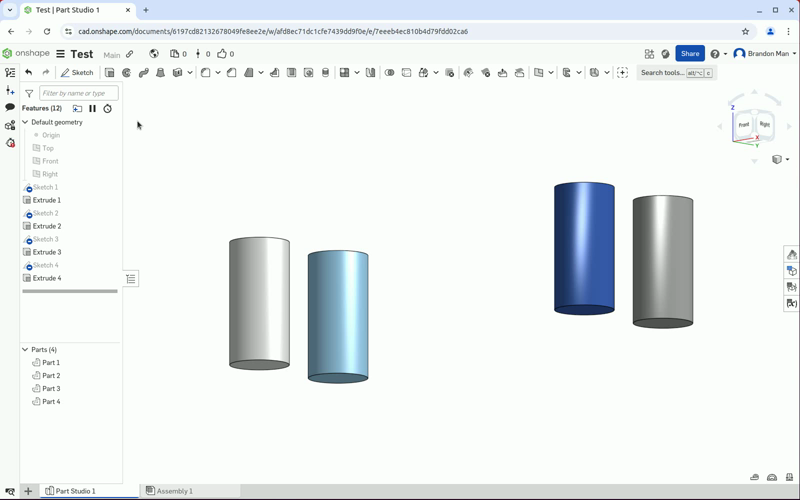
key(down, 3)
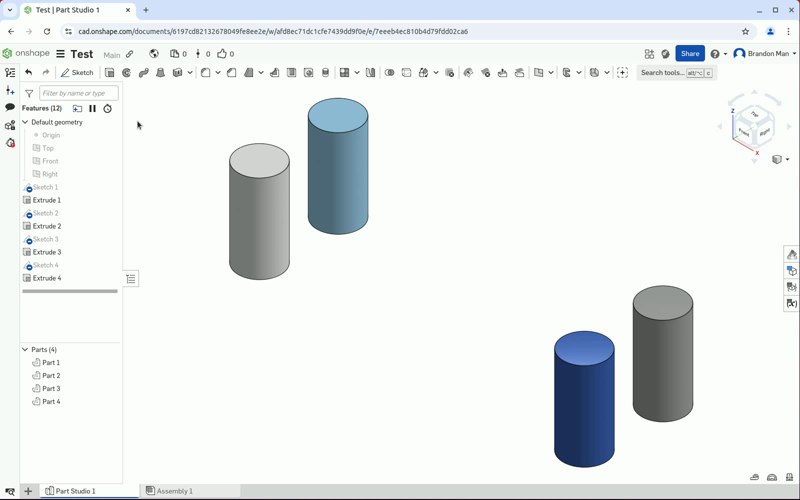
mouse_move(73, 189)
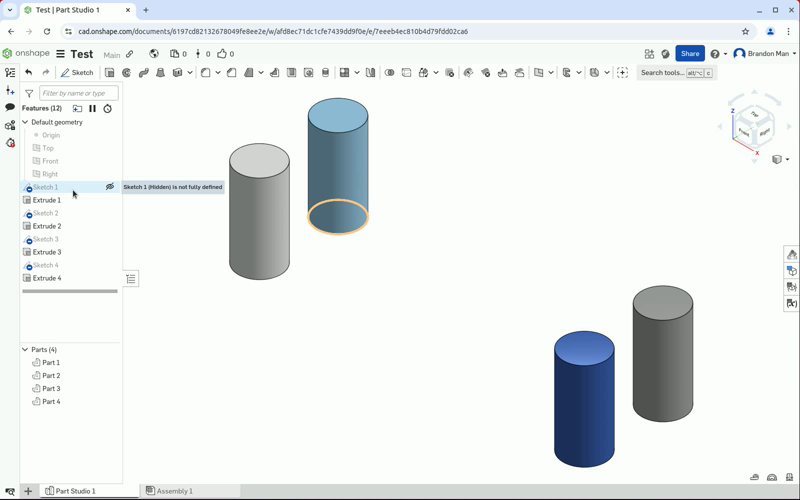
click(73, 189)